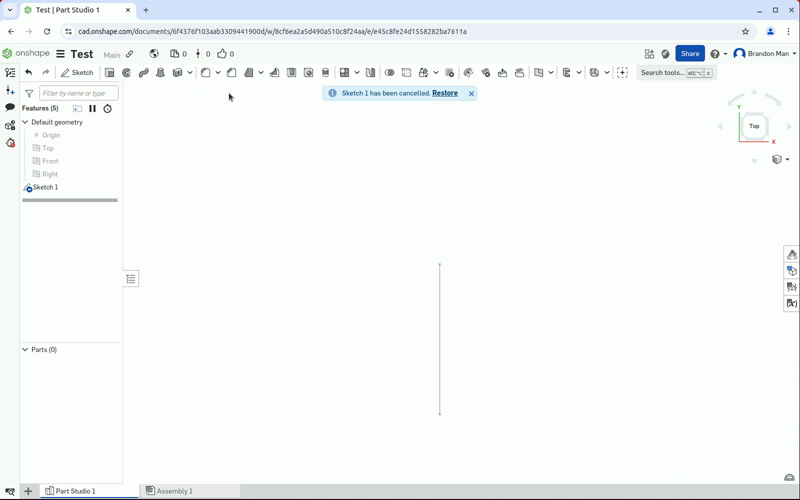
key(shift+h)
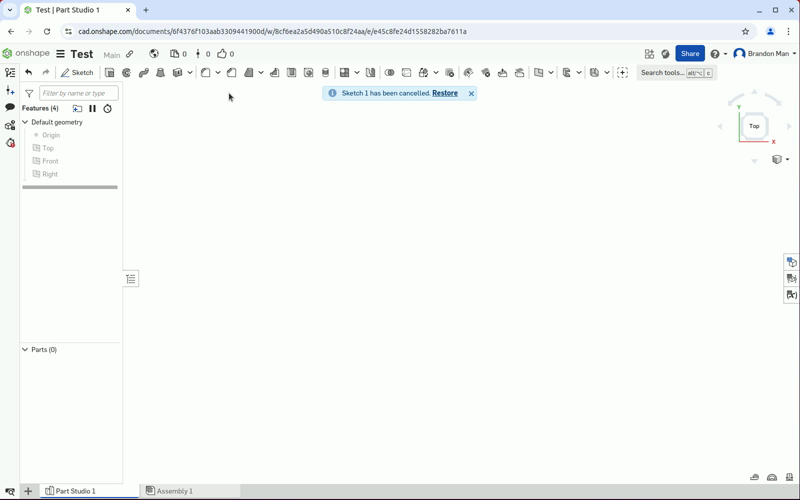
mouse_move(73, 352)
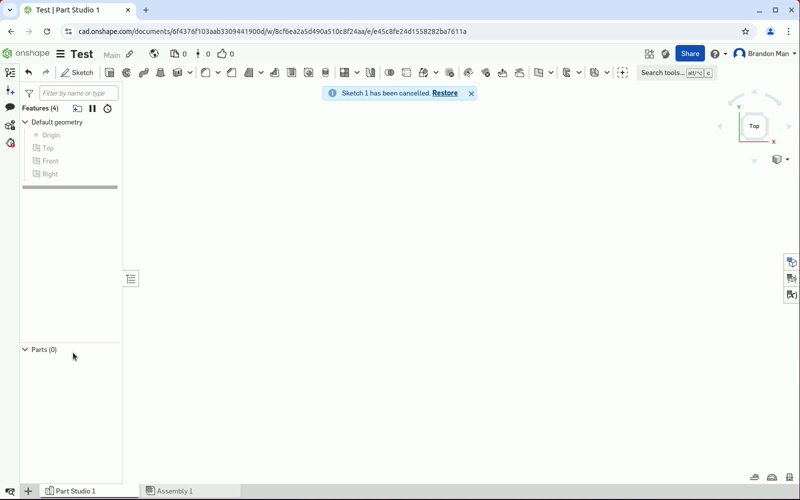
key(y)
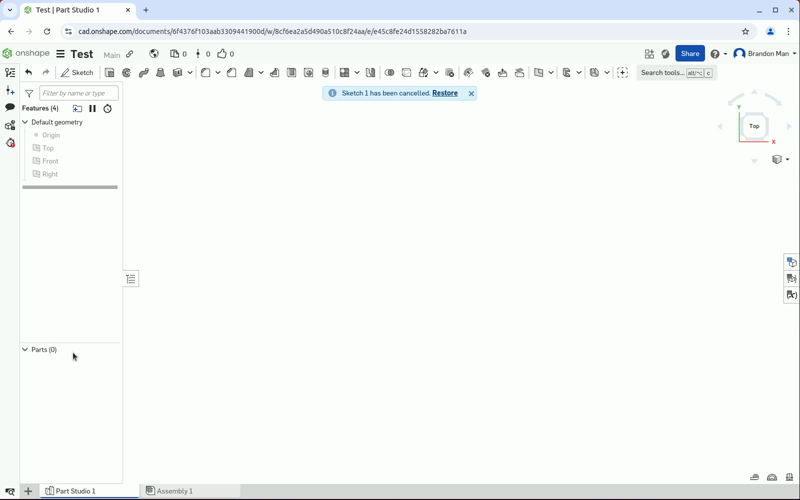
key(shift+p)
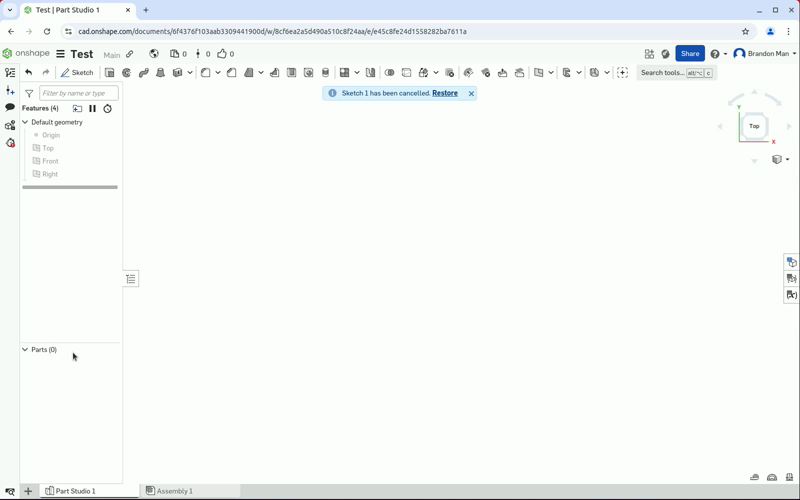
key(space)
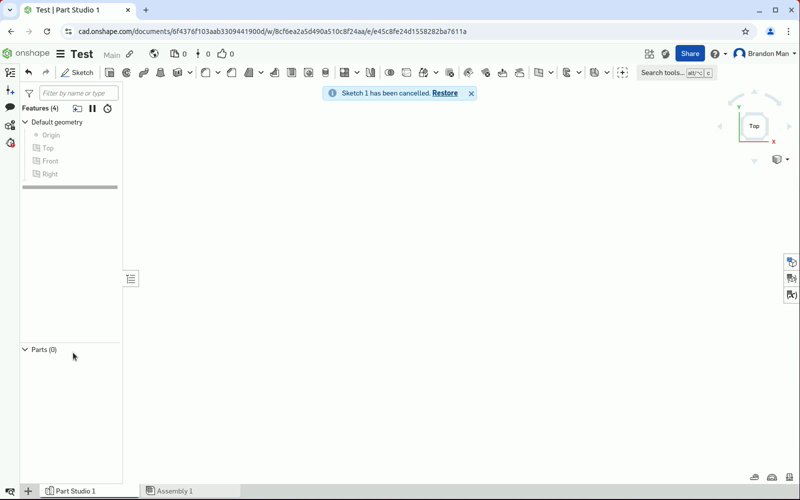
key_down(shift)
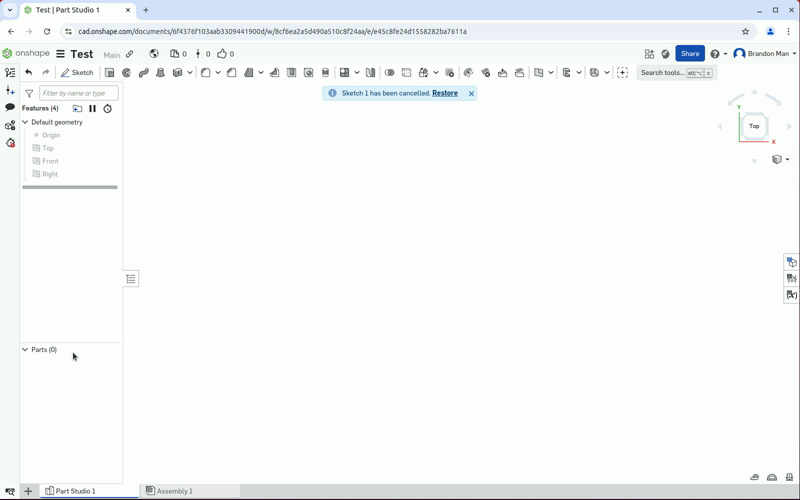
key(up)
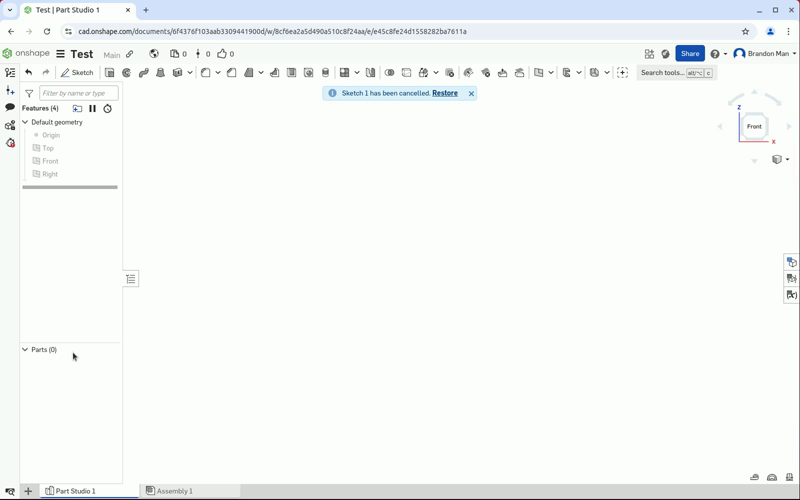
key_up(shift)
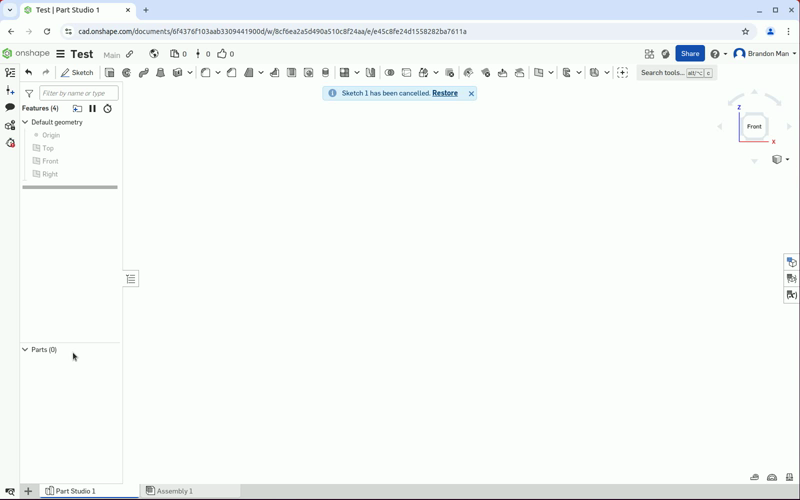
mouse_move(73, 352)
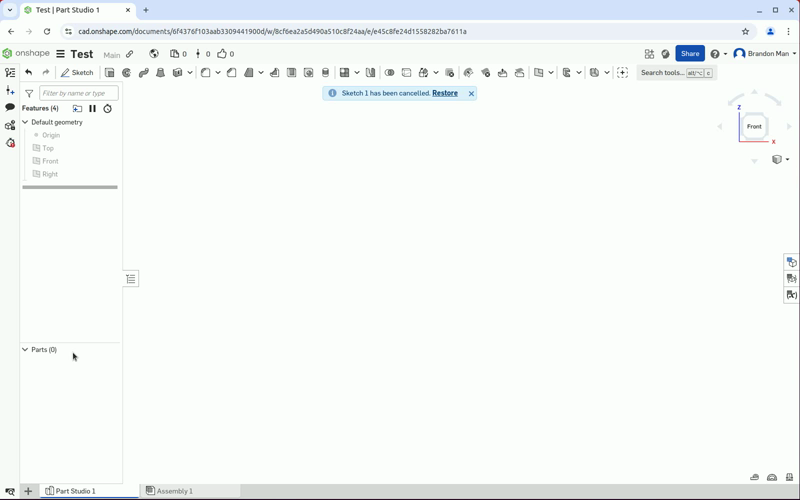
key(shift+y)
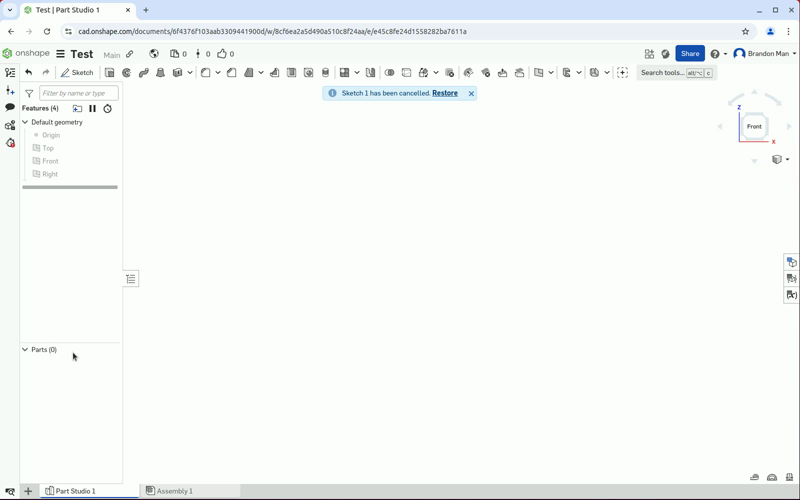
key(shift+s)
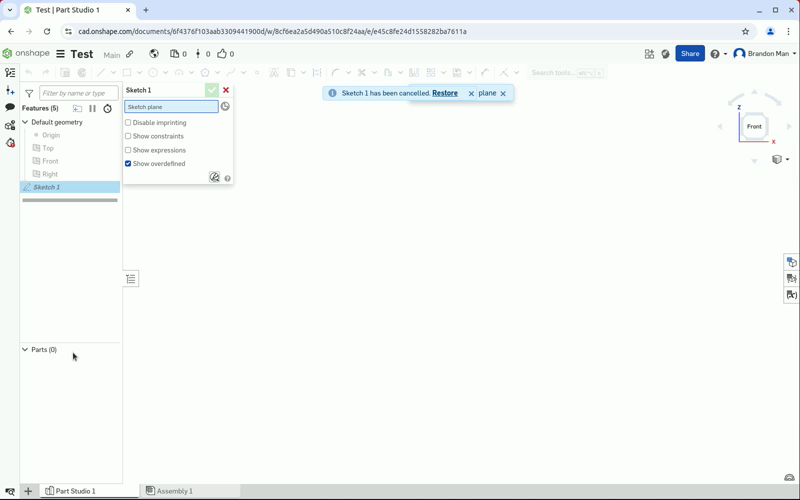
mouse_move(73, 163)
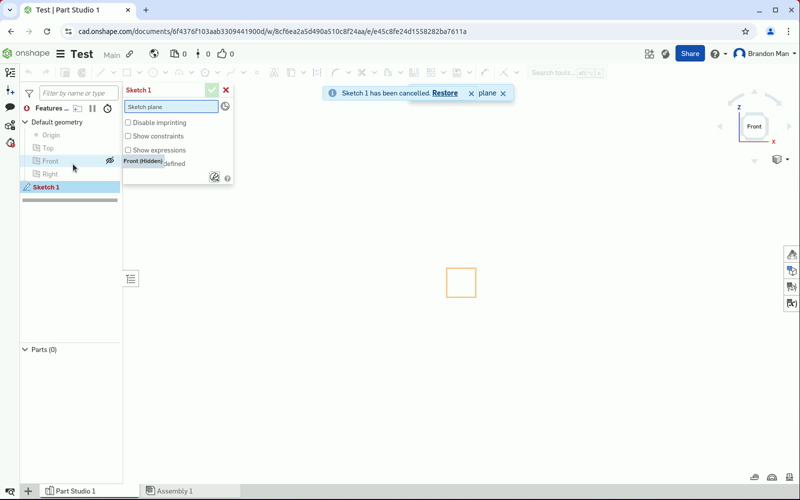
click(73, 163)
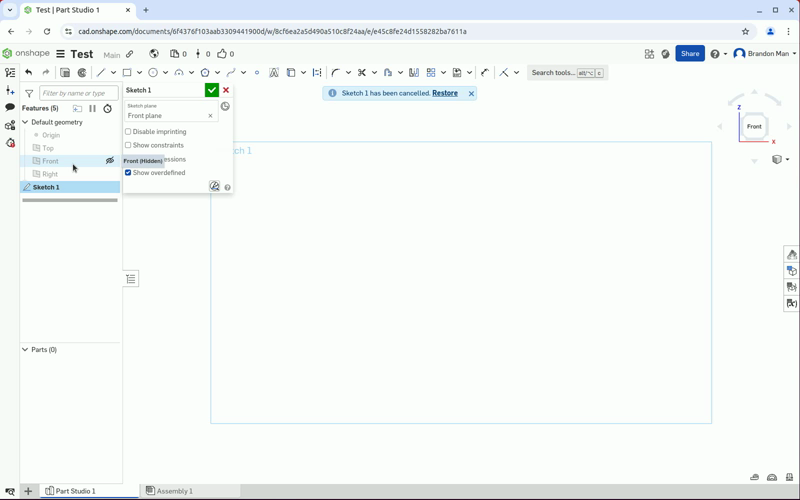
mouse_move(73, 352)
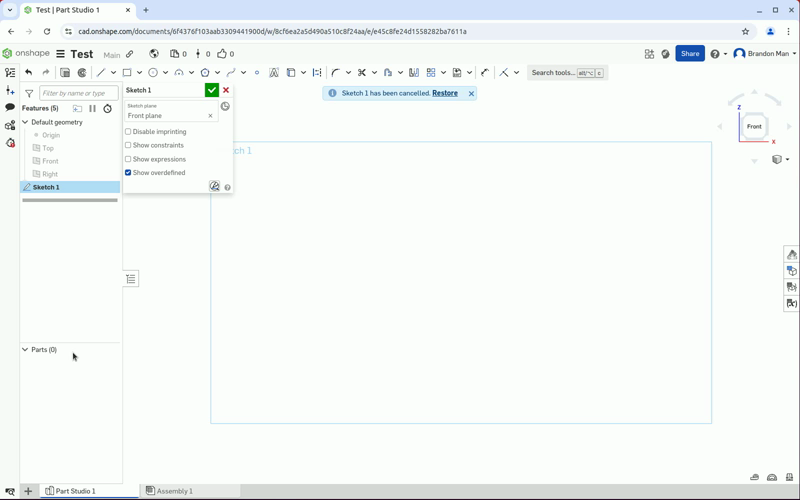
key(y)
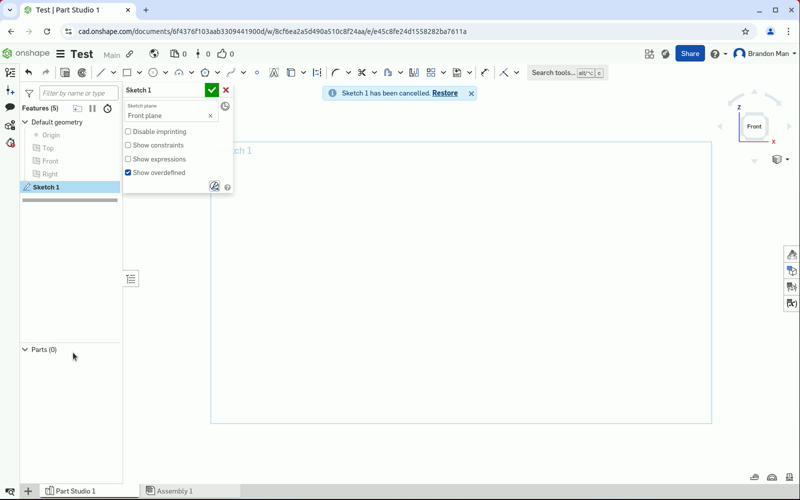
key(l)
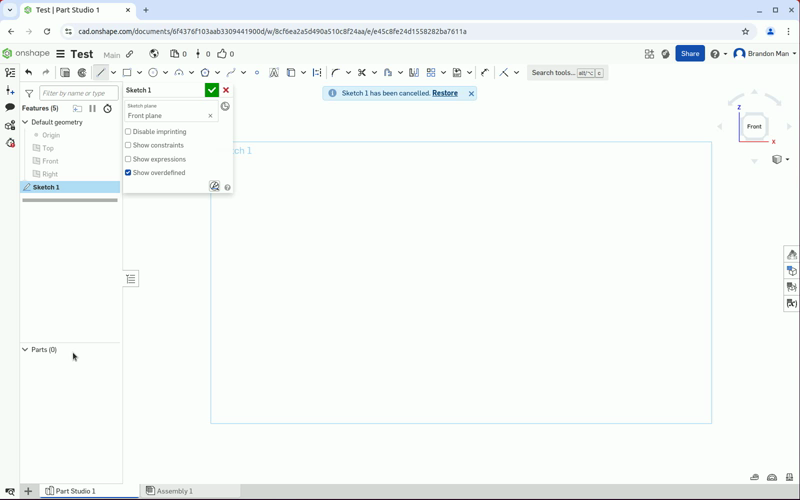
key_down(shift)
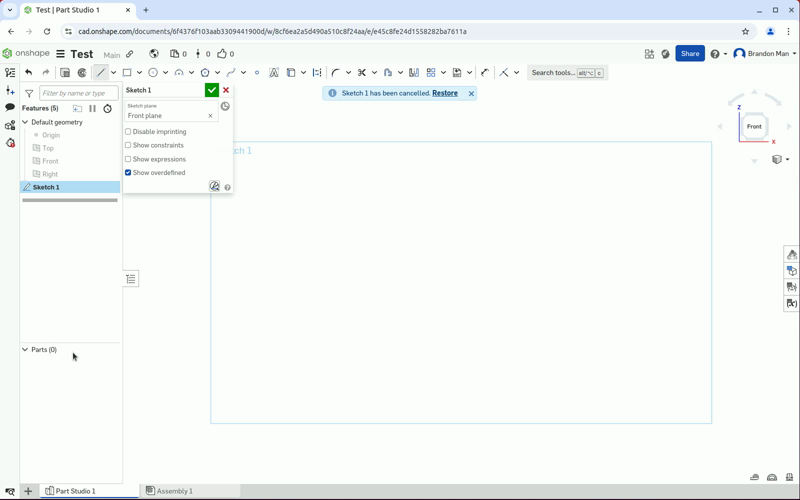
mouse_move(357, 355)
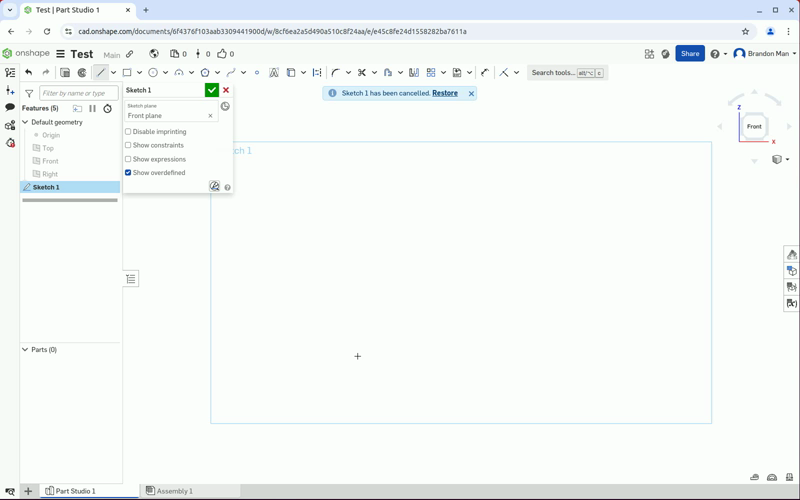
click(357, 355)
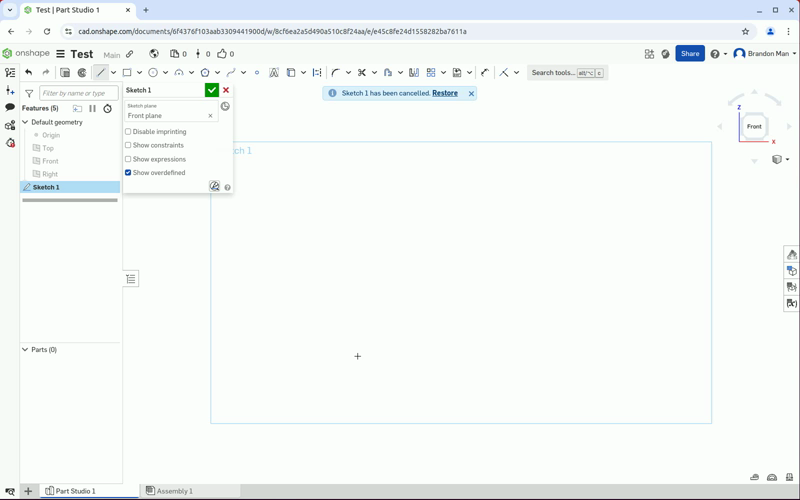
key_up(shift)
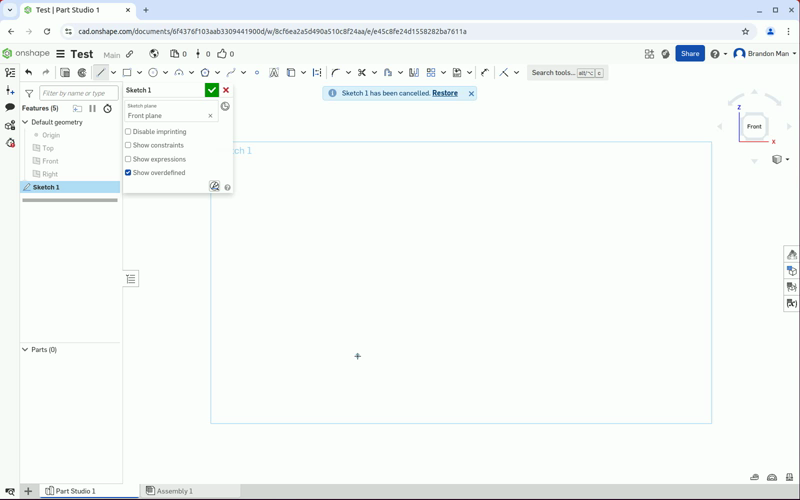
key_down(shift)
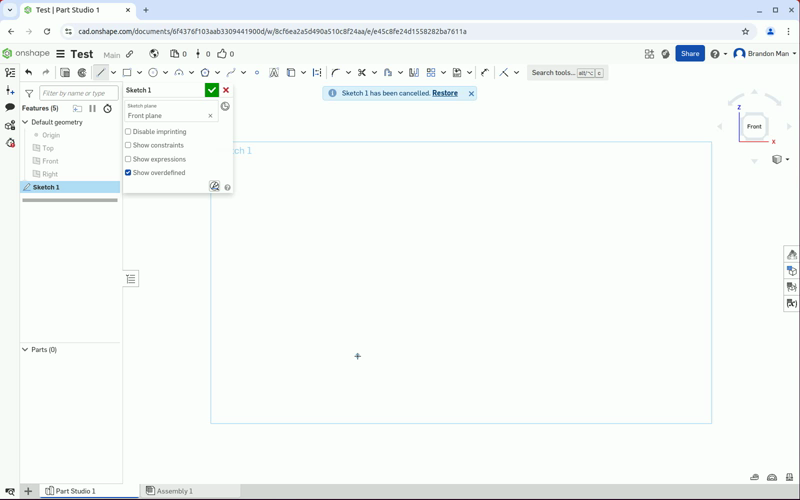
mouse_move(469, 355)
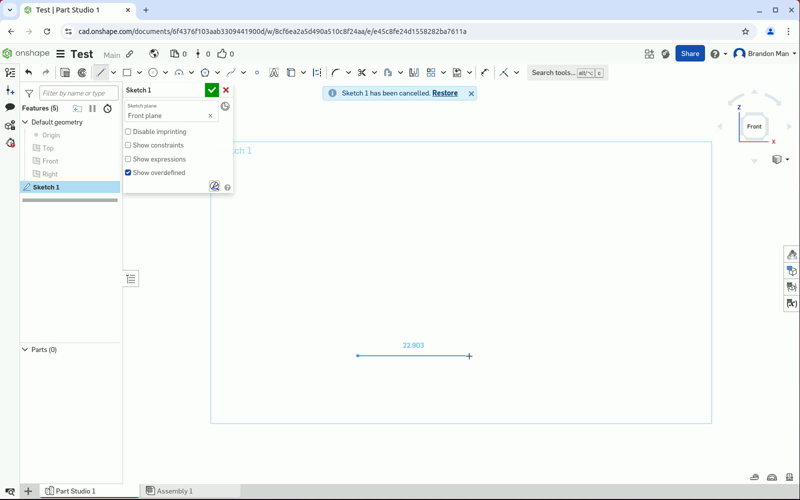
click(469, 355)
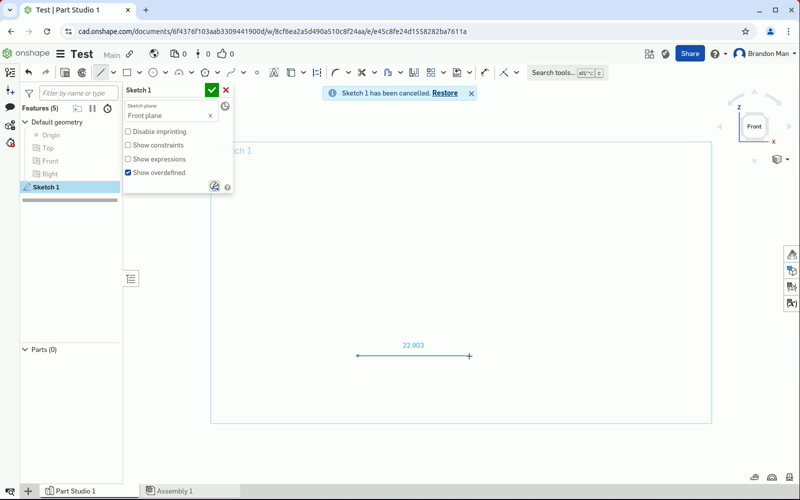
key_up(shift)
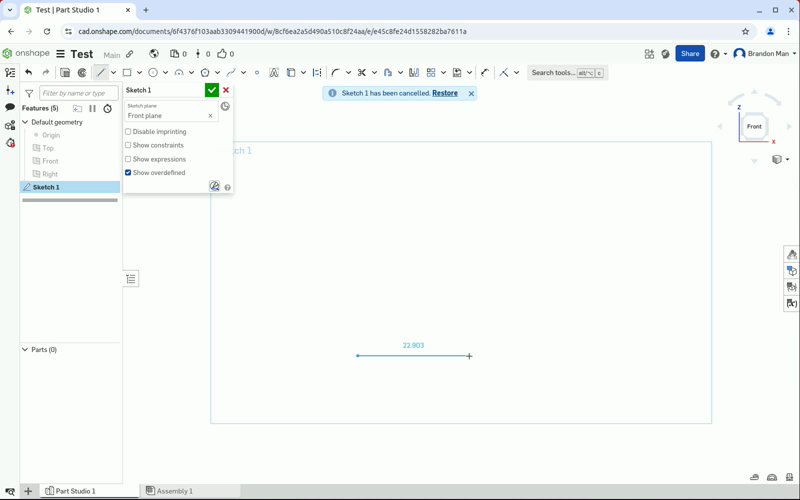
key_down(shift)
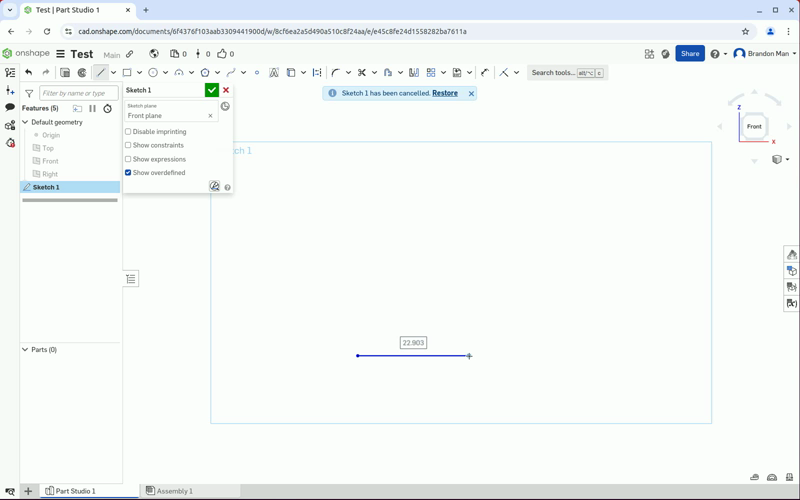
mouse_move(469, 243)
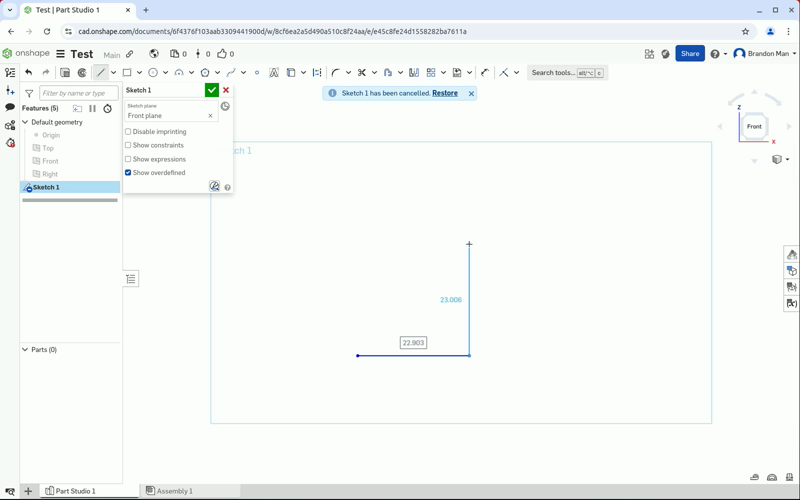
click(469, 243)
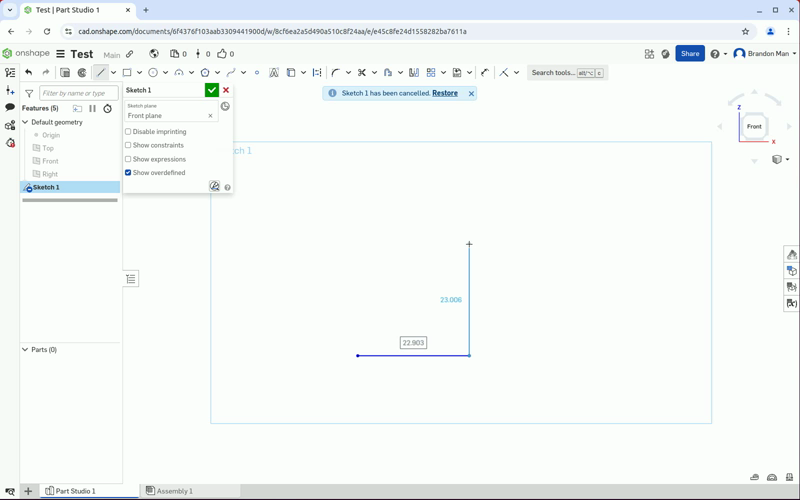
key_up(shift)
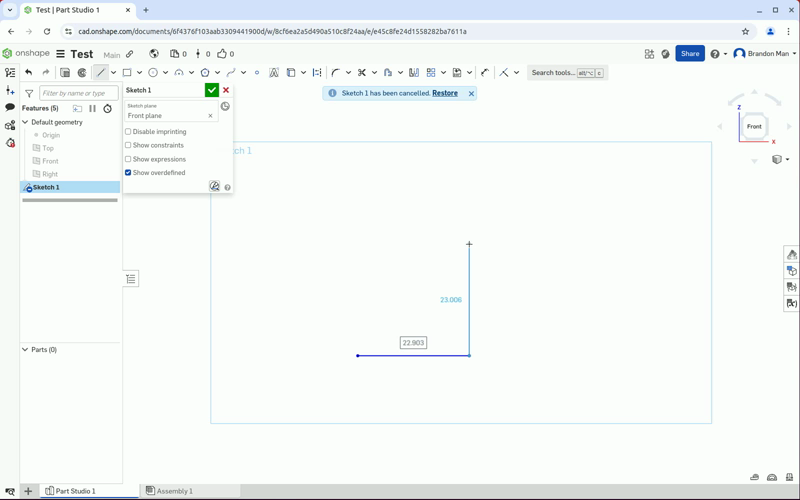
key_down(shift)
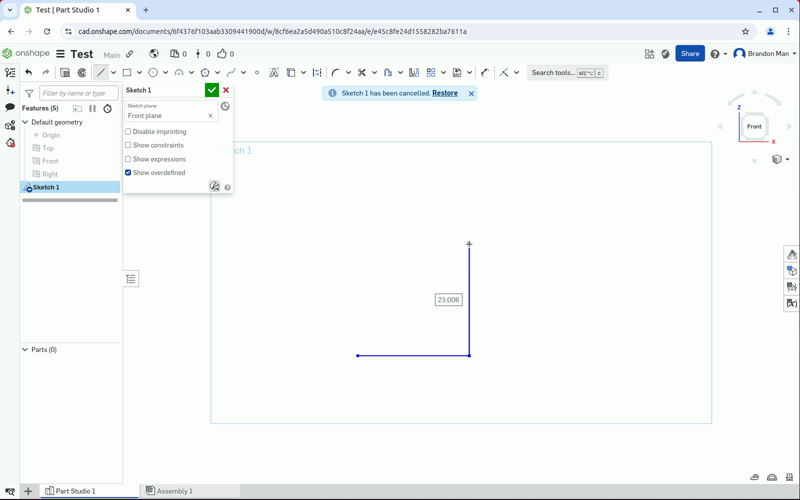
mouse_move(499, 243)
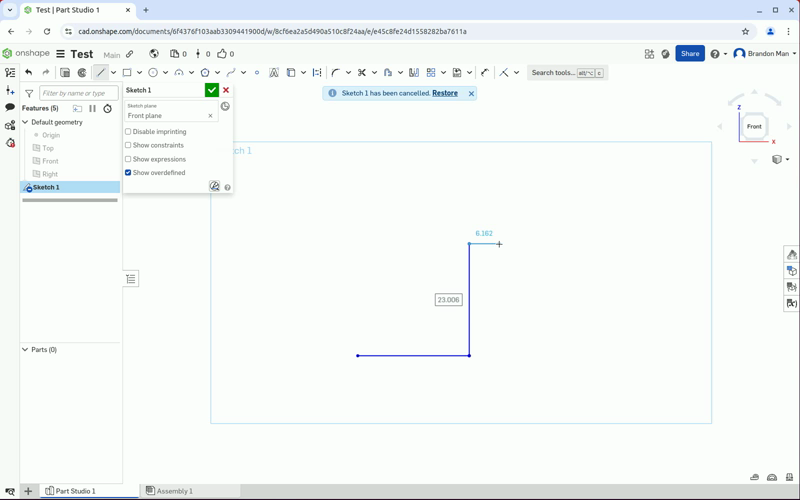
mouse_move(414, 243)
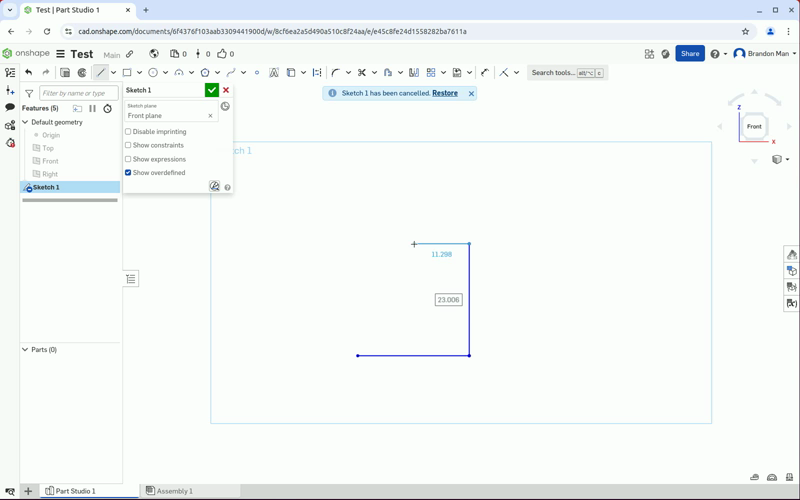
click(414, 243)
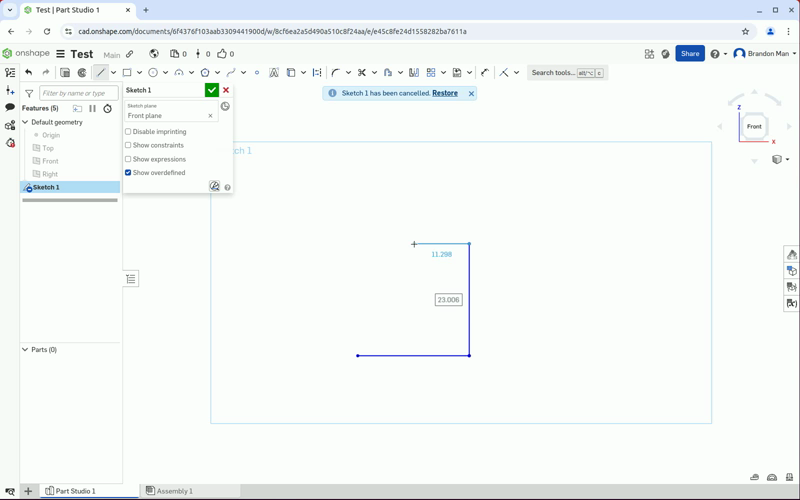
key_up(shift)
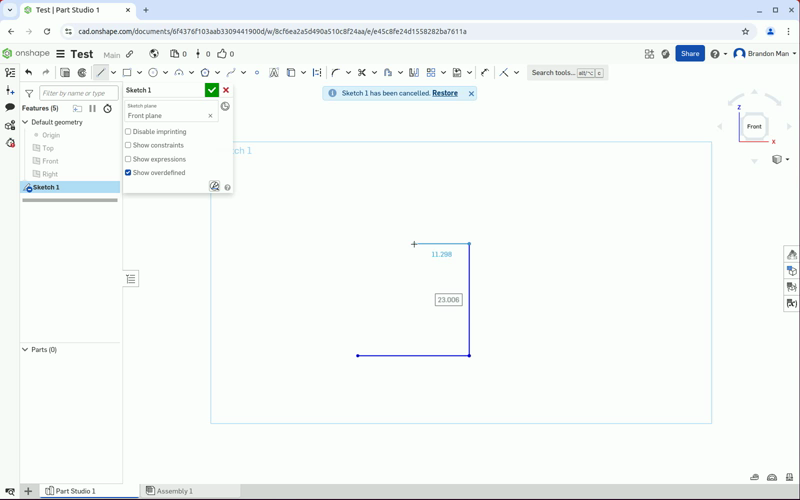
key_down(shift)
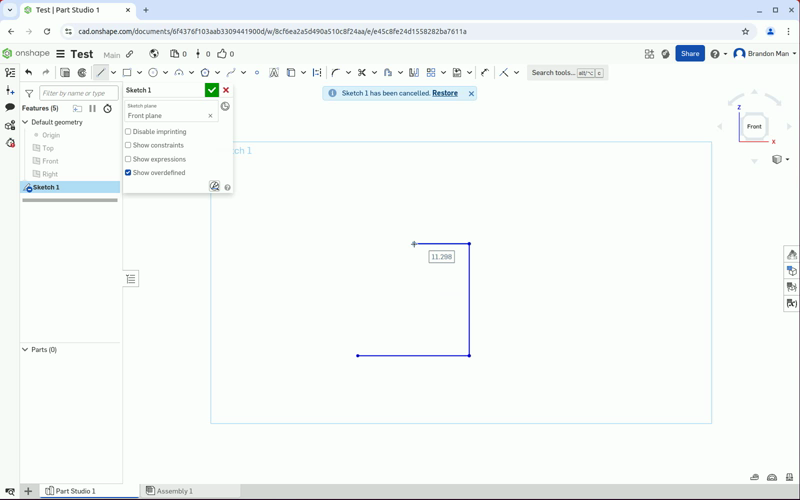
mouse_move(444, 243)
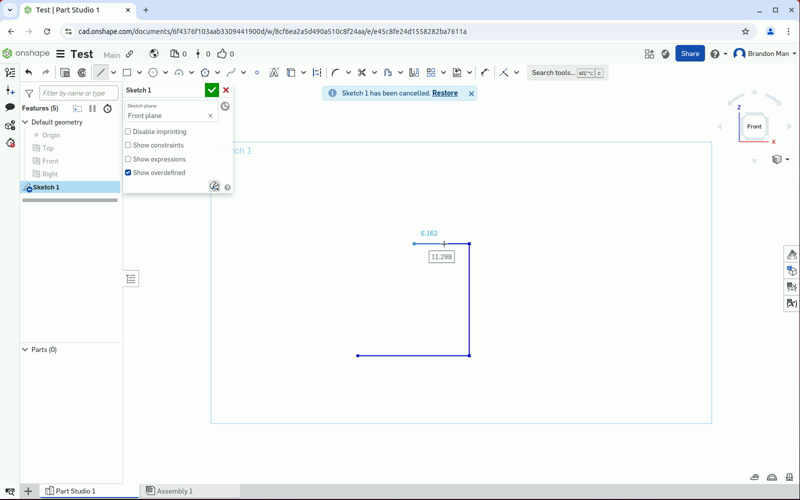
mouse_move(414, 187)
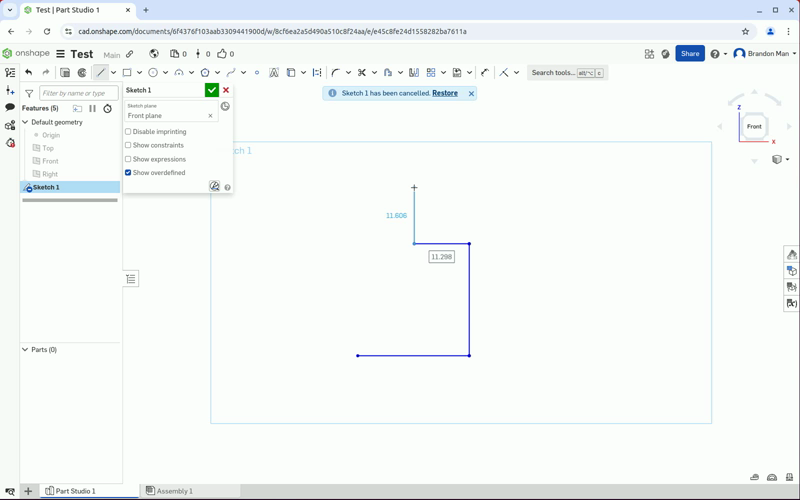
click(414, 187)
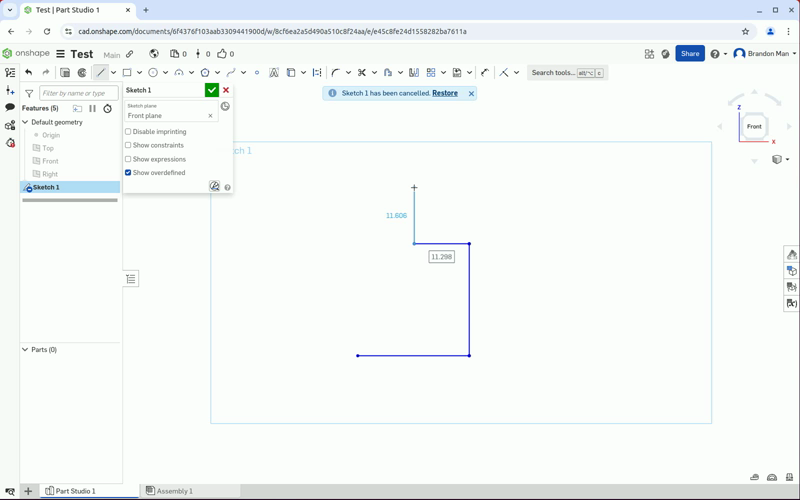
key_up(shift)
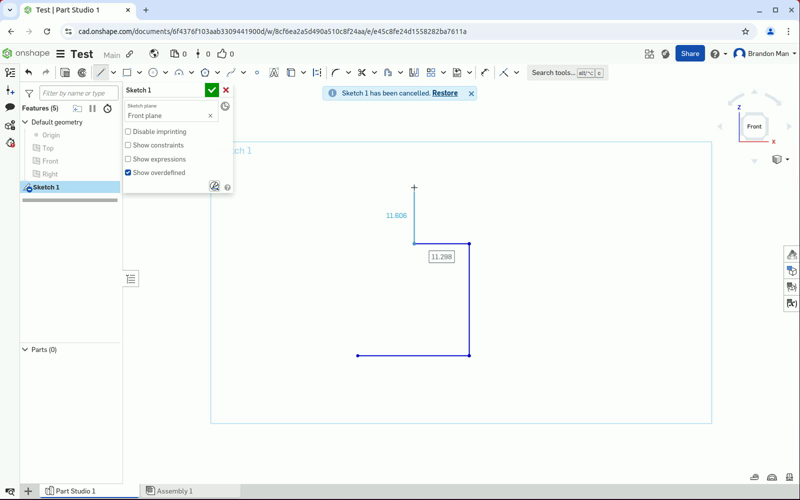
key_down(shift)
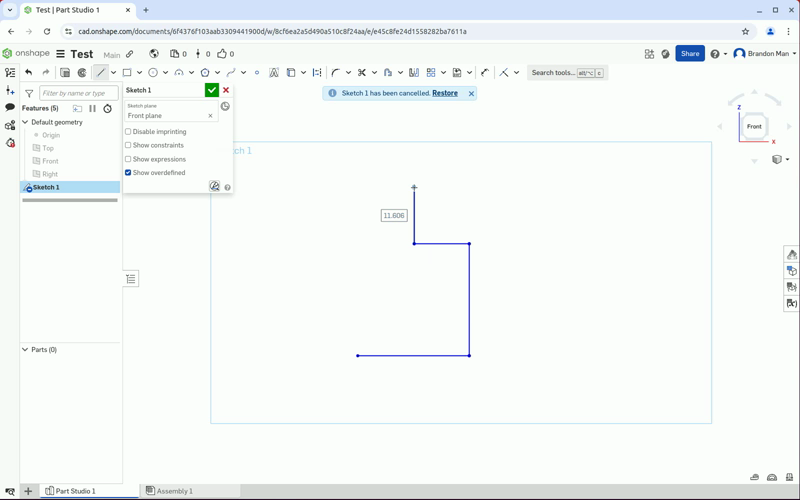
mouse_move(444, 187)
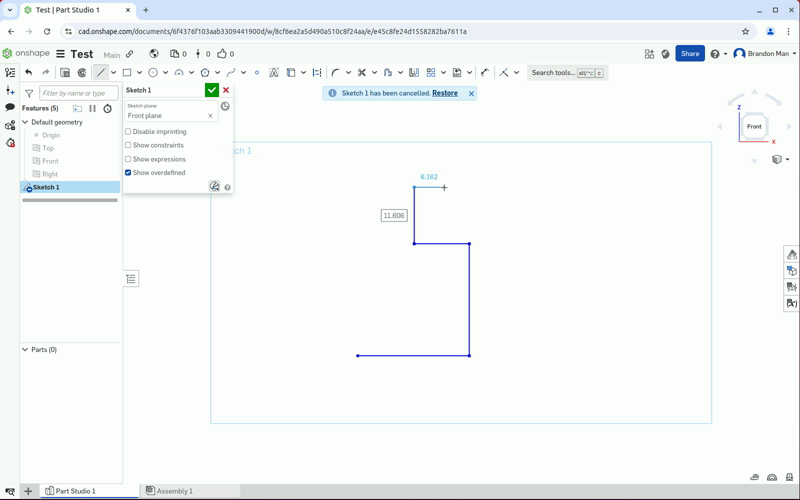
mouse_move(357, 187)
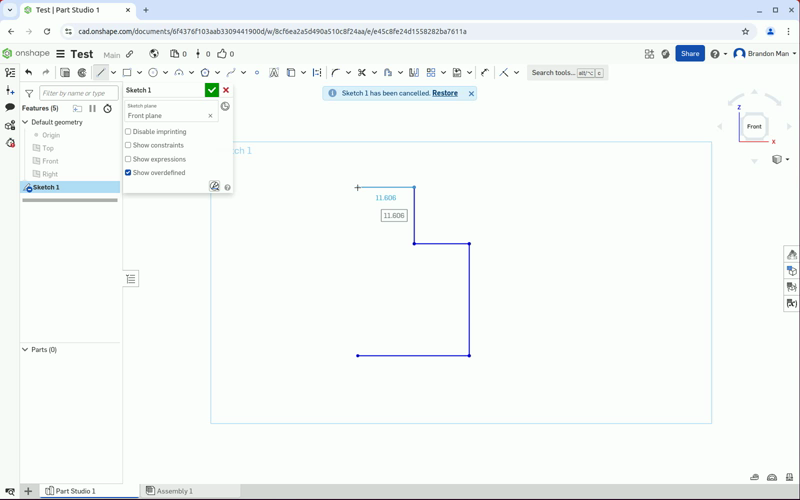
click(357, 187)
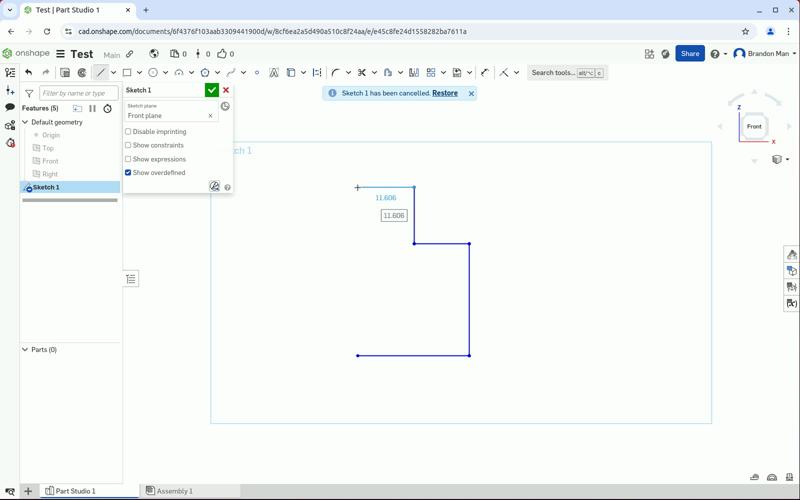
key_up(shift)
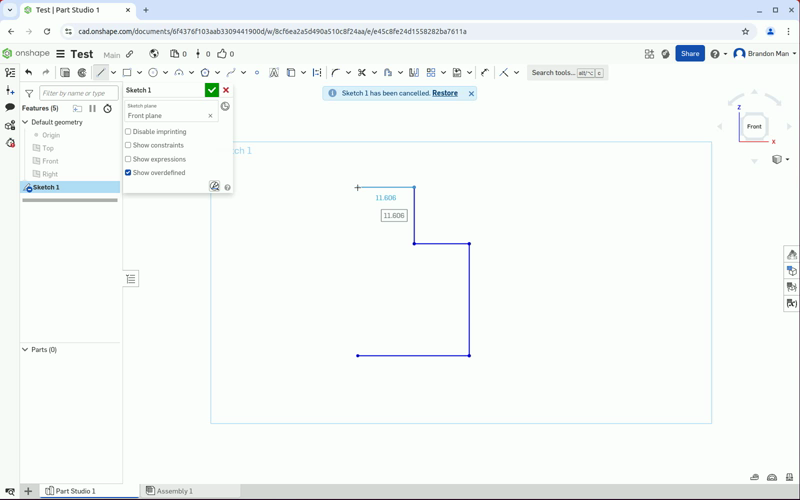
key_down(shift)
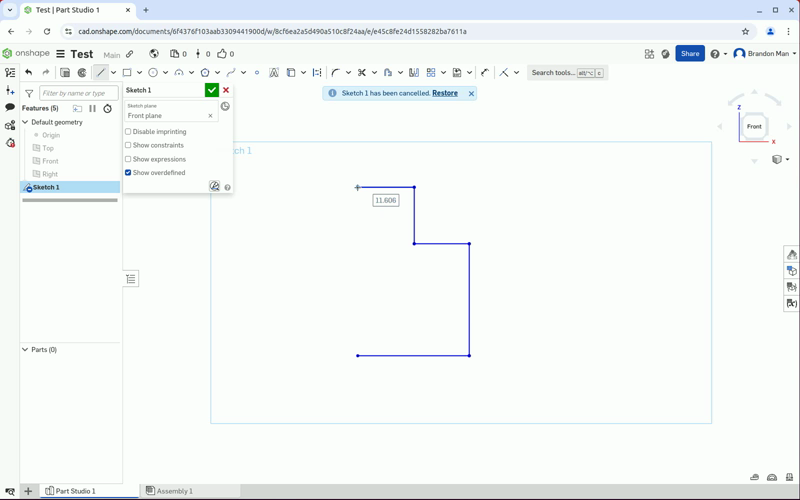
mouse_move(357, 355)
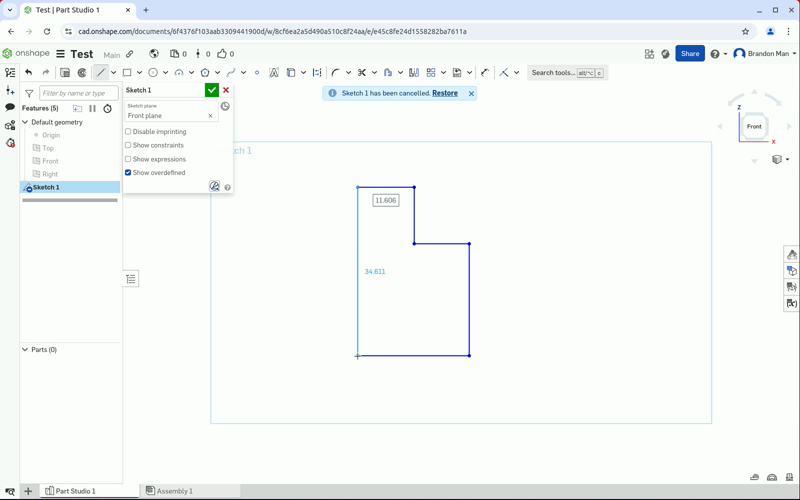
key_up(shift)
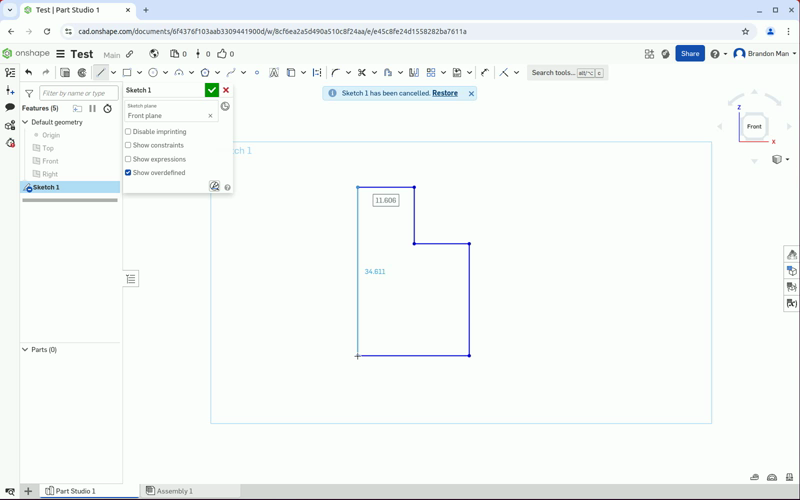
click(357, 355)
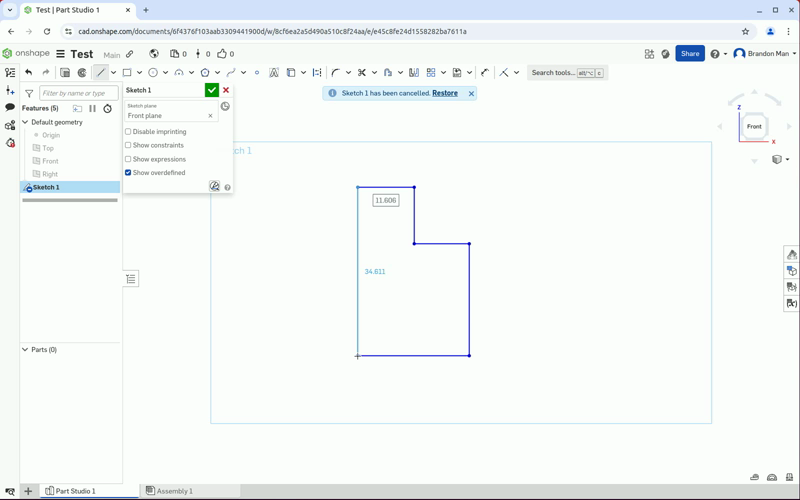
key(esc)
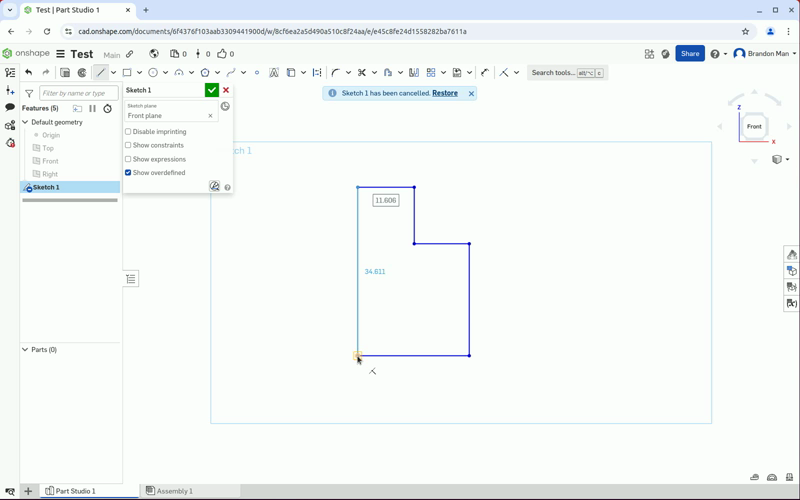
mouse_move(403, 245)
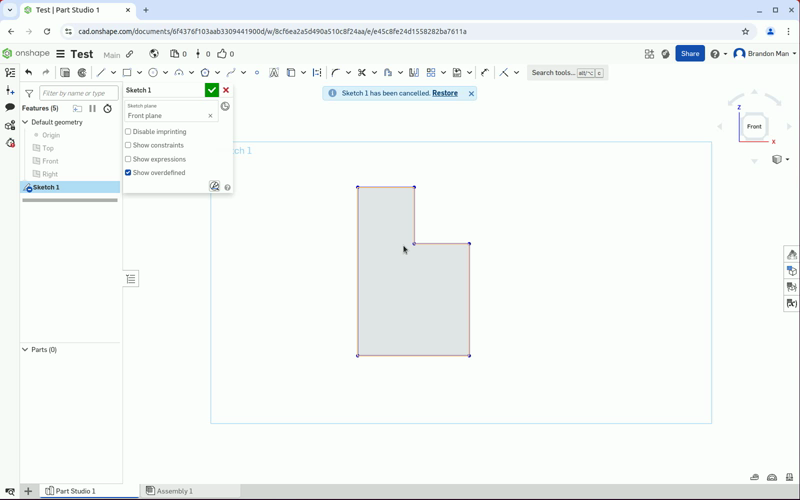
click(403, 245)
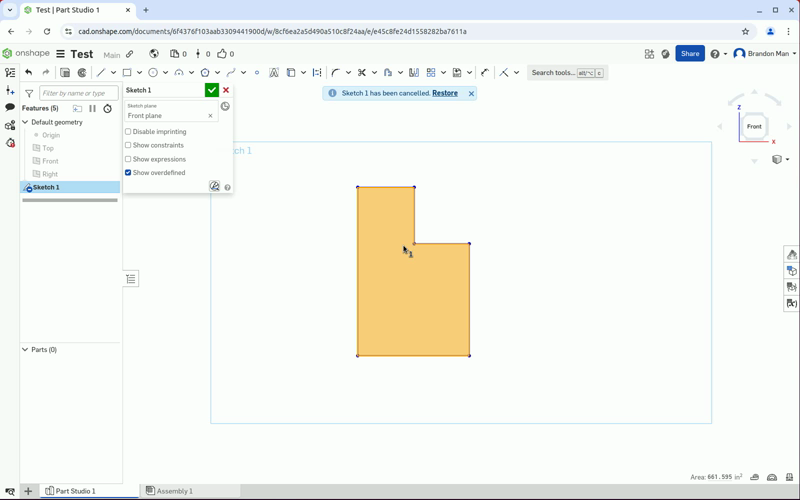
mouse_move(73, 352)
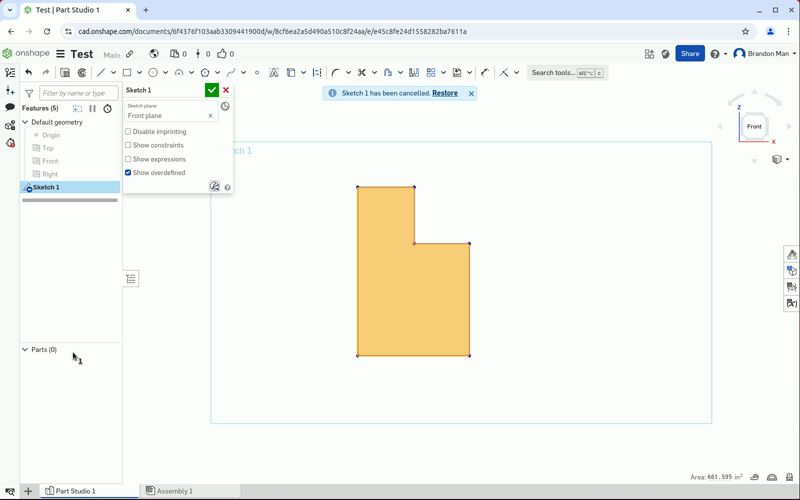
key(shift+y)
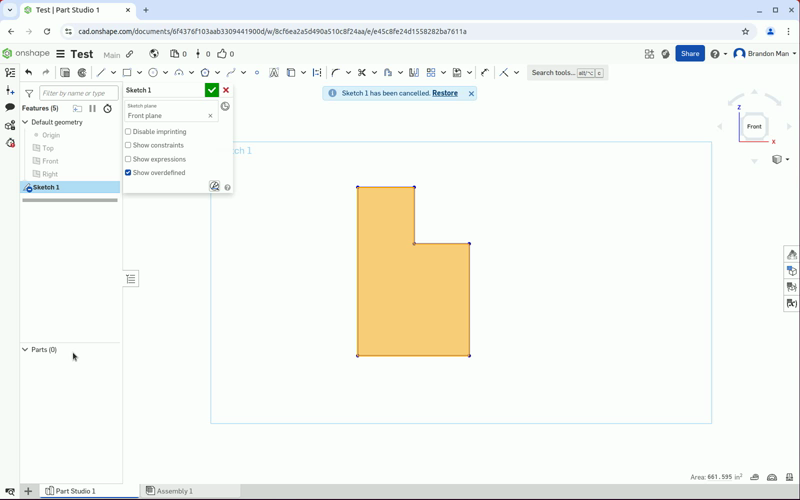
key(shift+e)
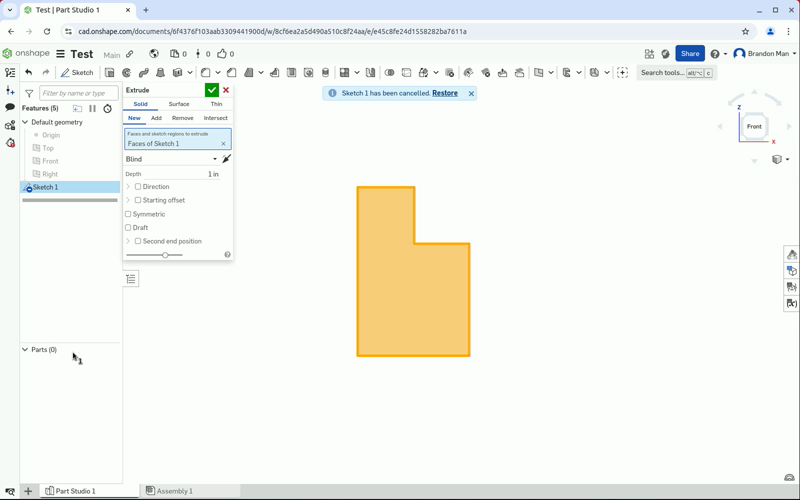
mouse_move(143, 106)
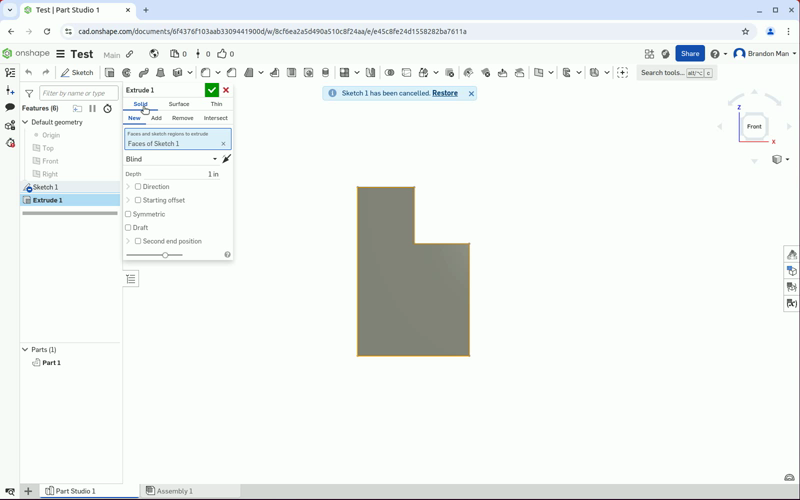
click(143, 106)
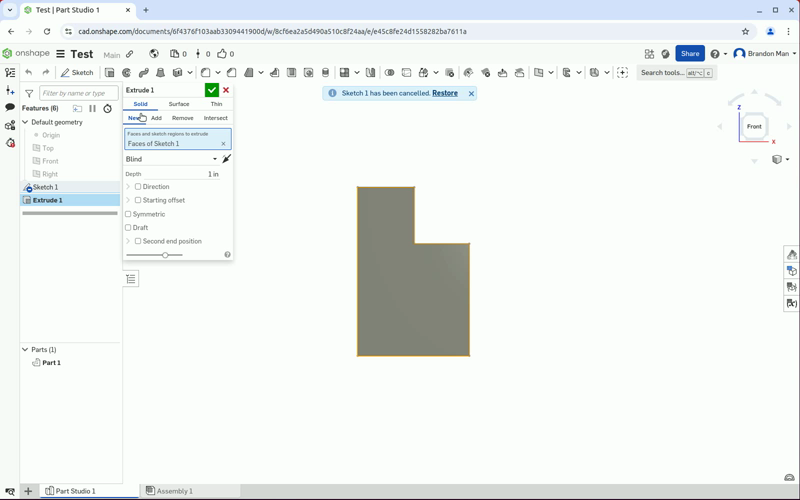
mouse_move(137, 120)
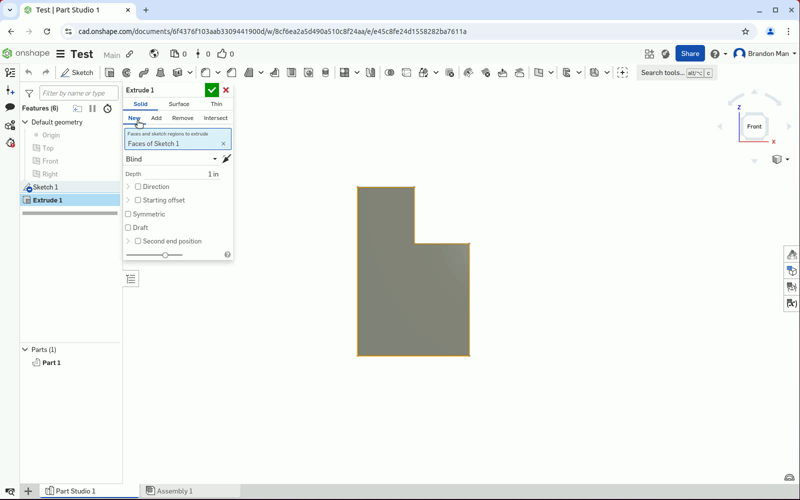
click(137, 120)
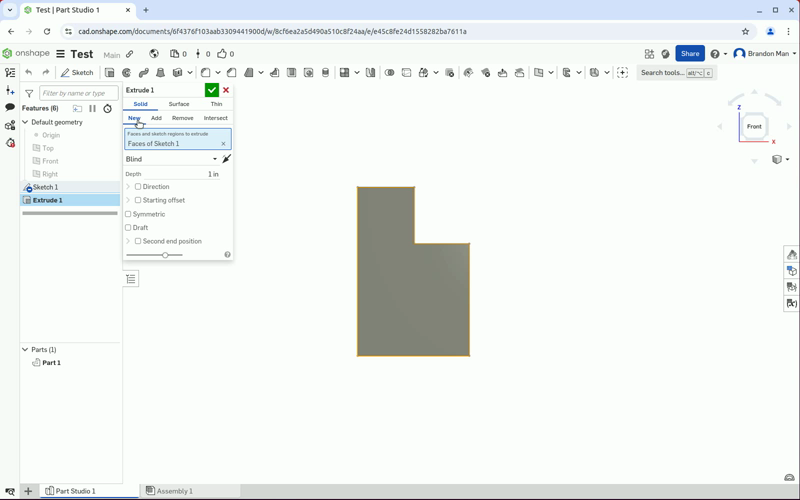
key(tab, 4)
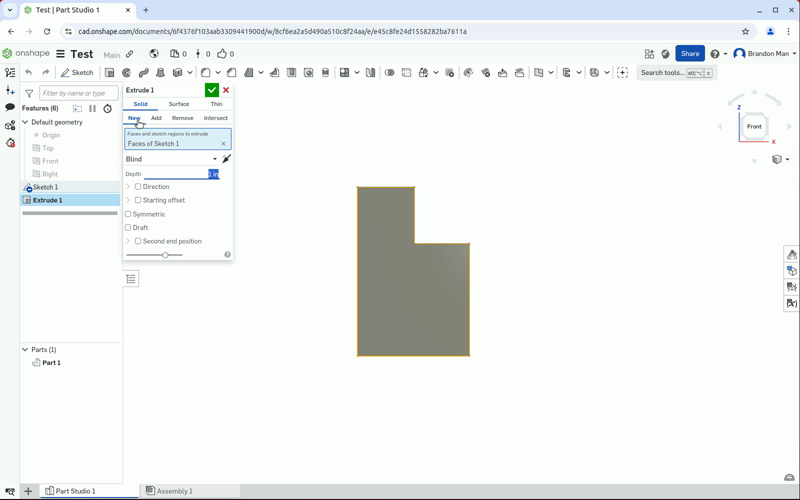
text(11.554)
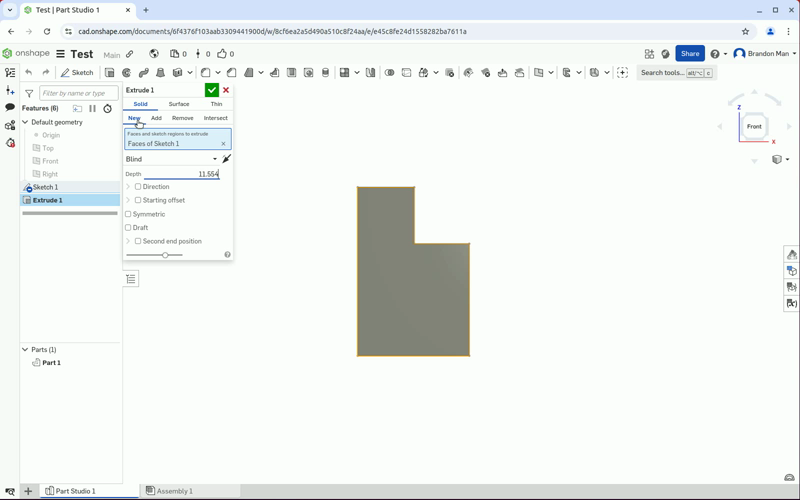
key(enter)
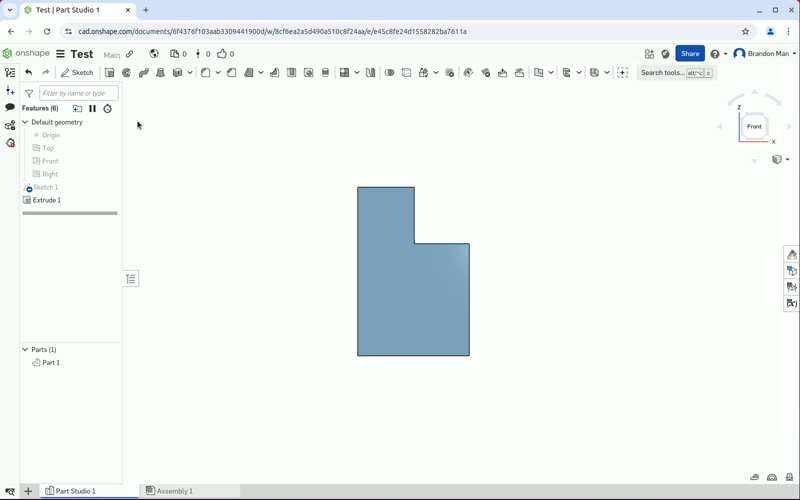
key(shift+h)
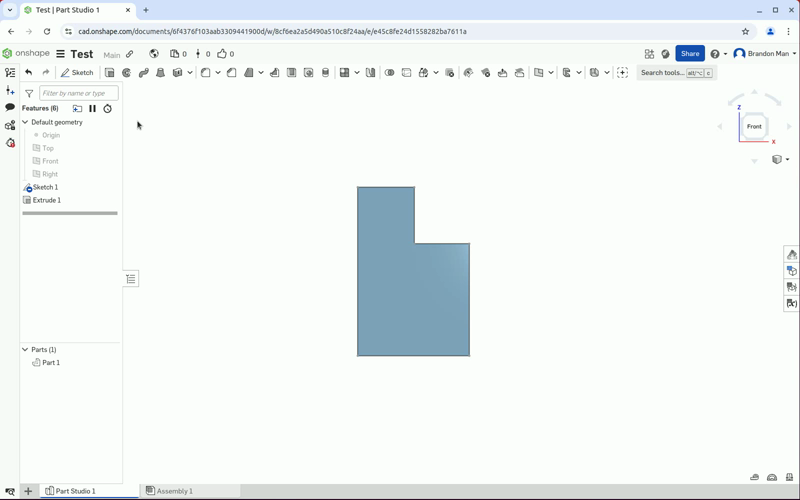
key(shift+h)
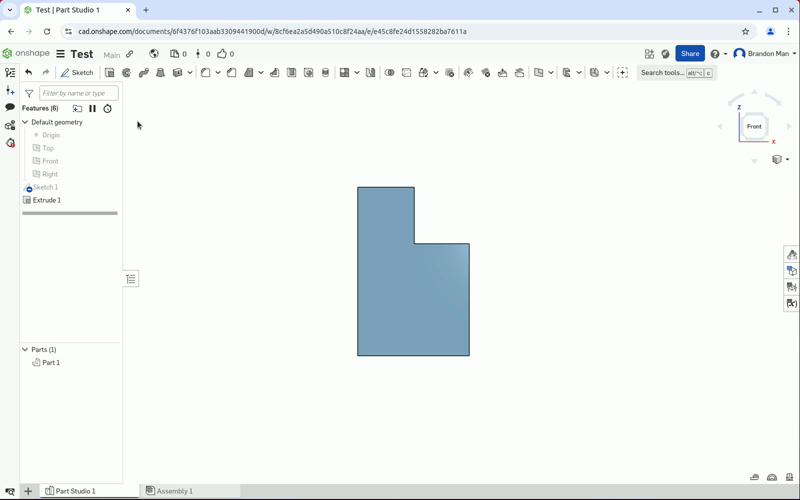
mouse_move(73, 189)
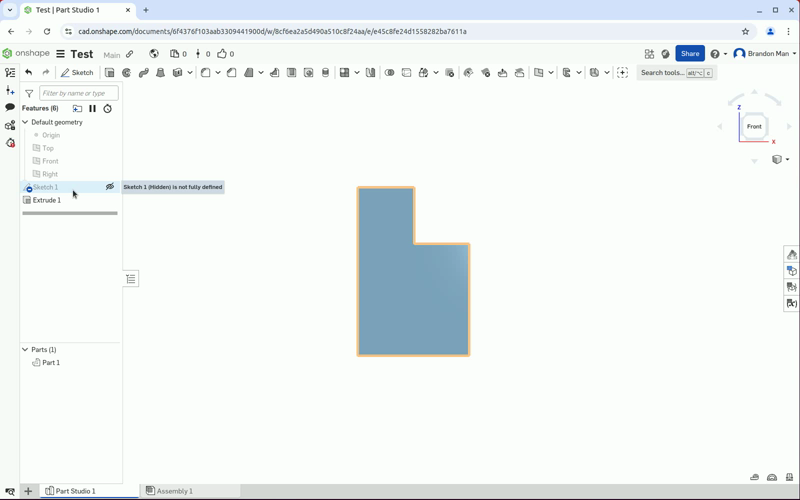
click(73, 189)
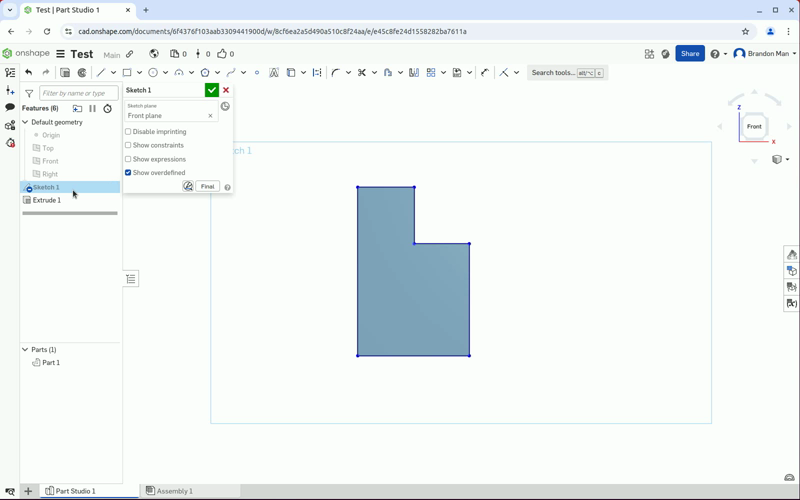
mouse_move(229, 92)
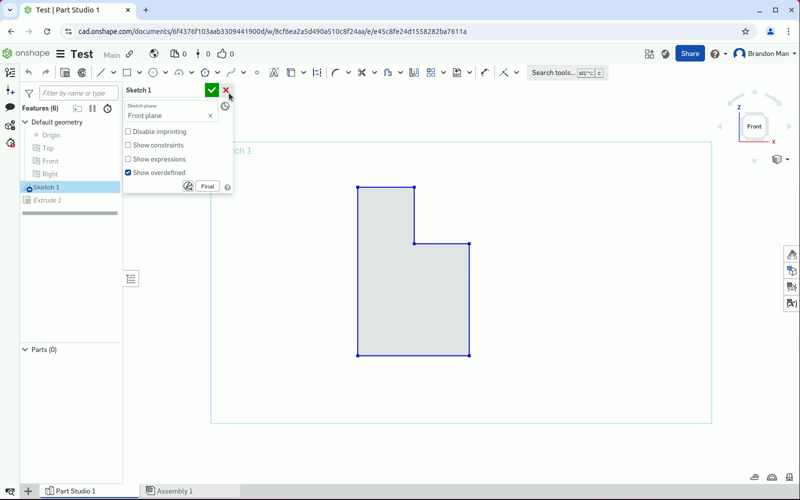
click(229, 92)
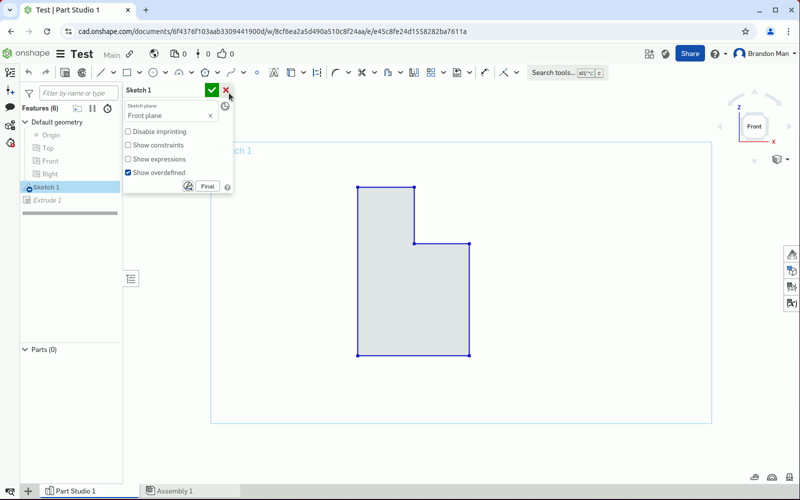
key(shift+s)
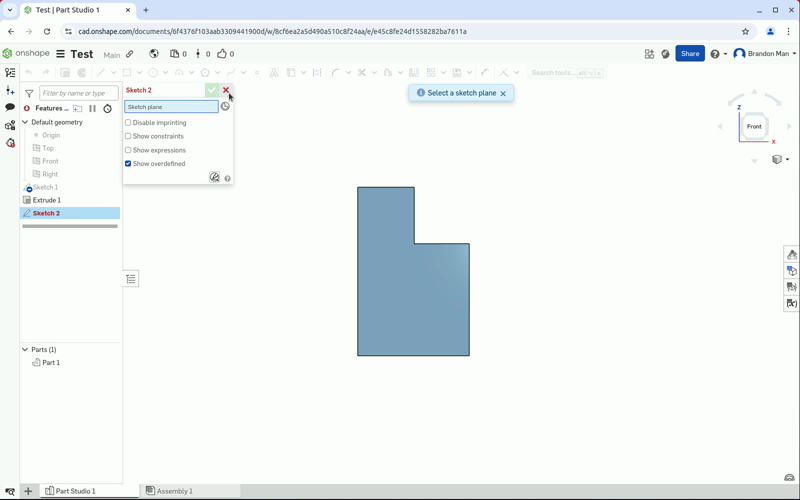
mouse_move(73, 163)
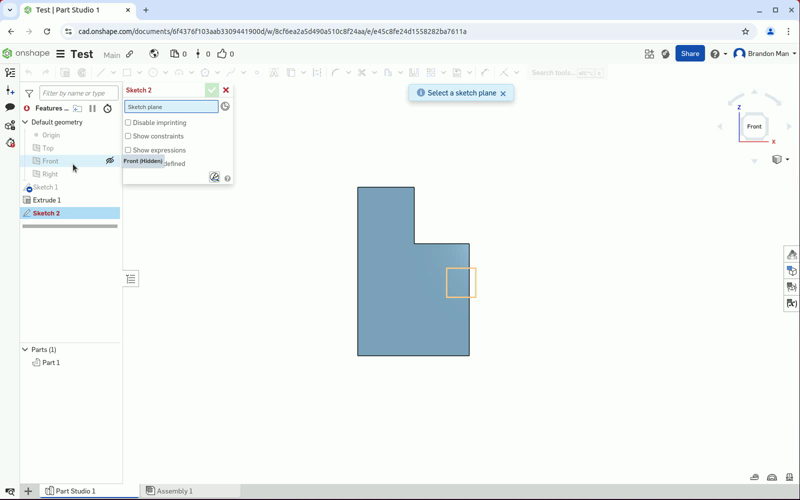
click(73, 163)
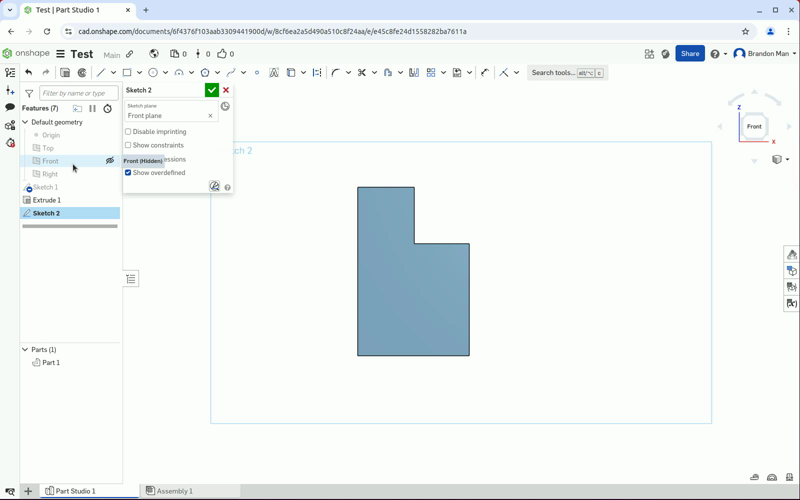
mouse_move(73, 352)
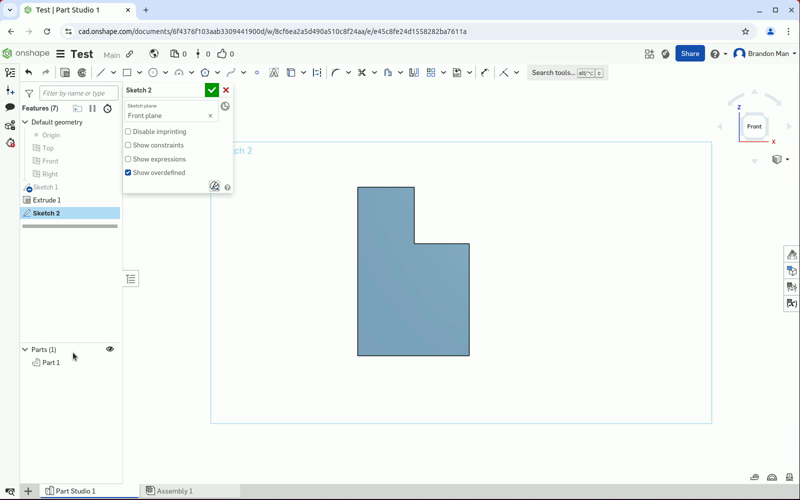
key(y)
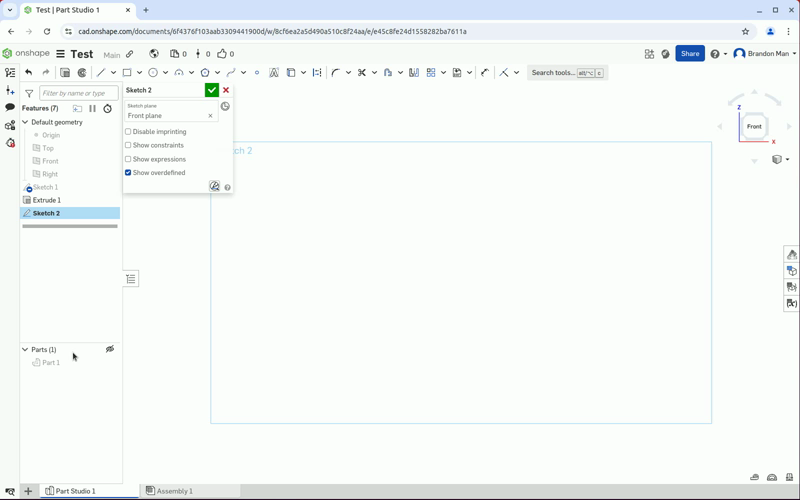
key(l)
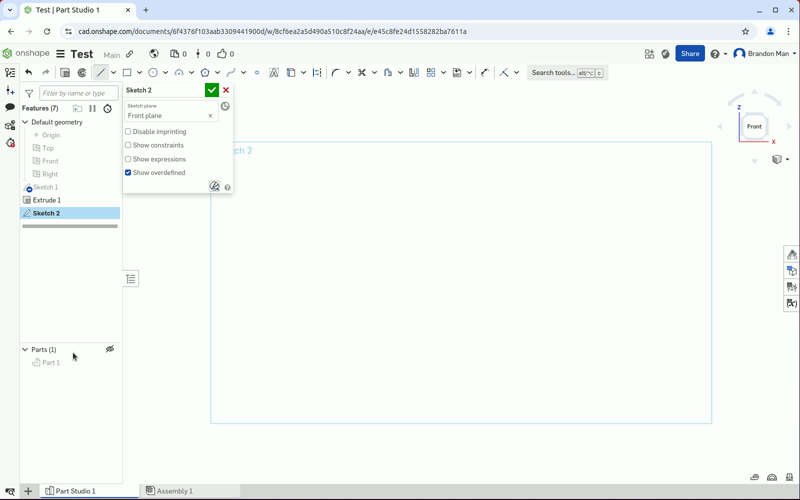
key_down(shift)
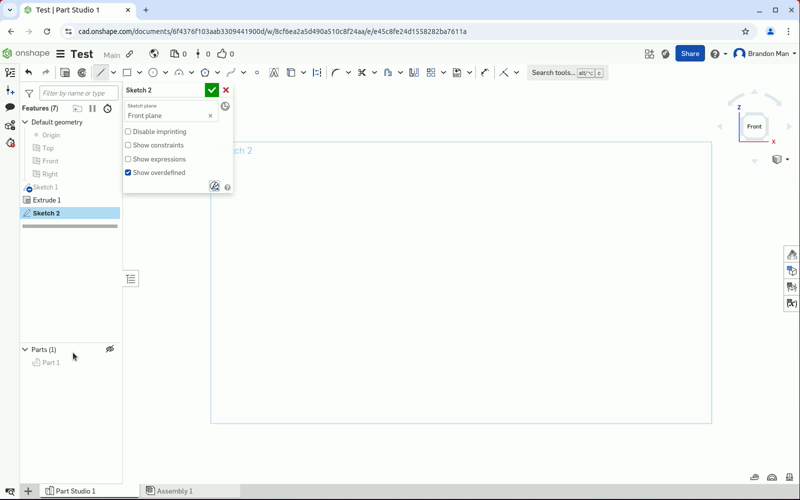
mouse_move(418, 359)
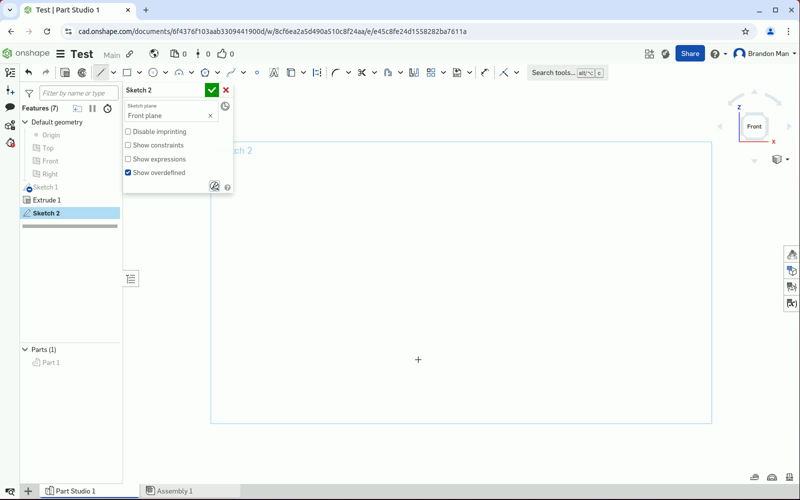
click(418, 359)
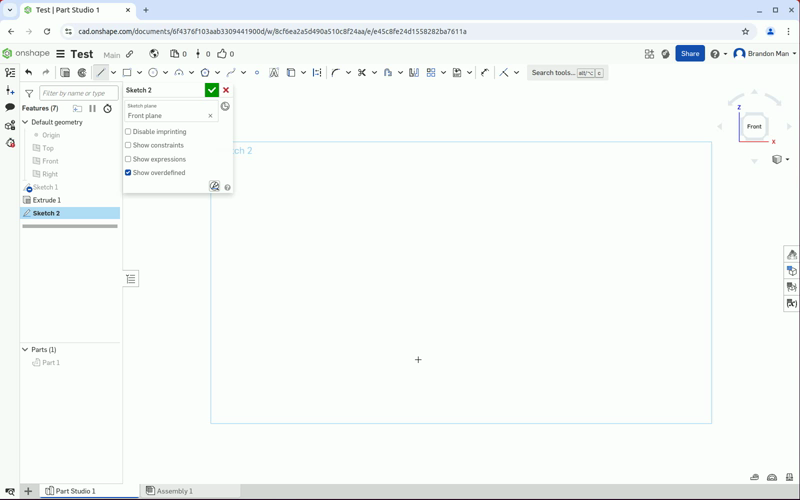
key_up(shift)
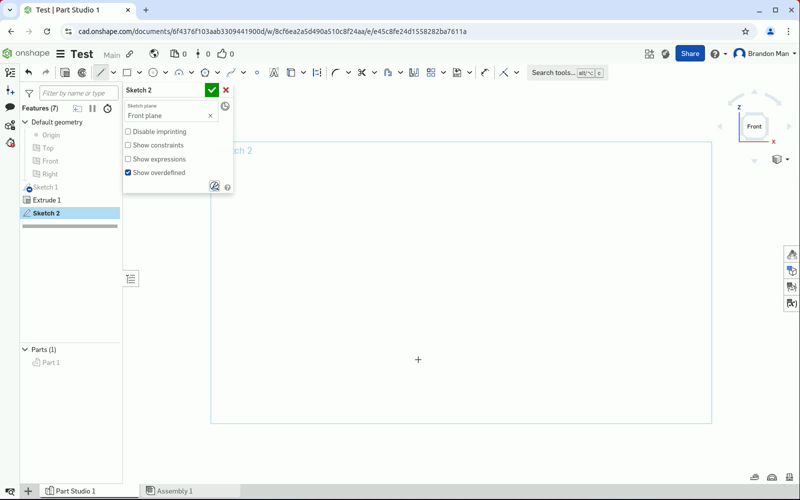
key_down(shift)
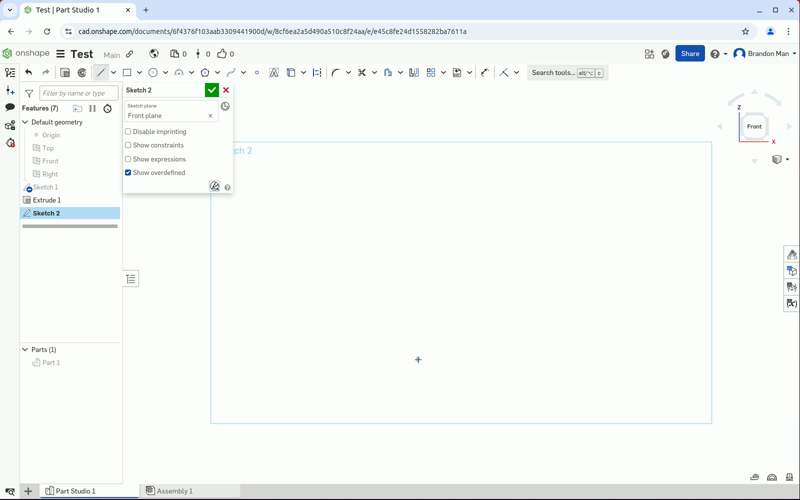
mouse_move(448, 359)
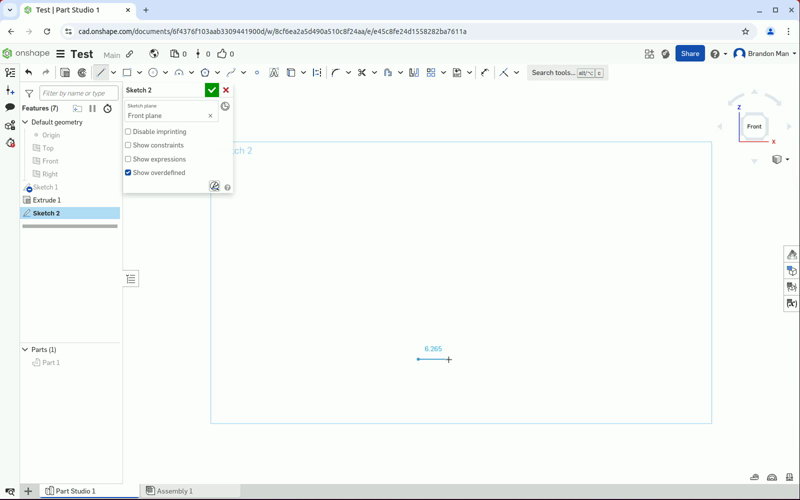
mouse_move(475, 359)
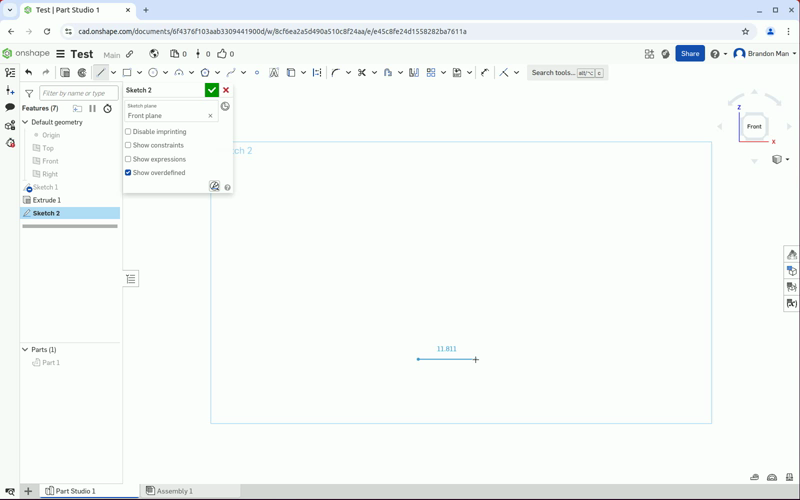
click(475, 359)
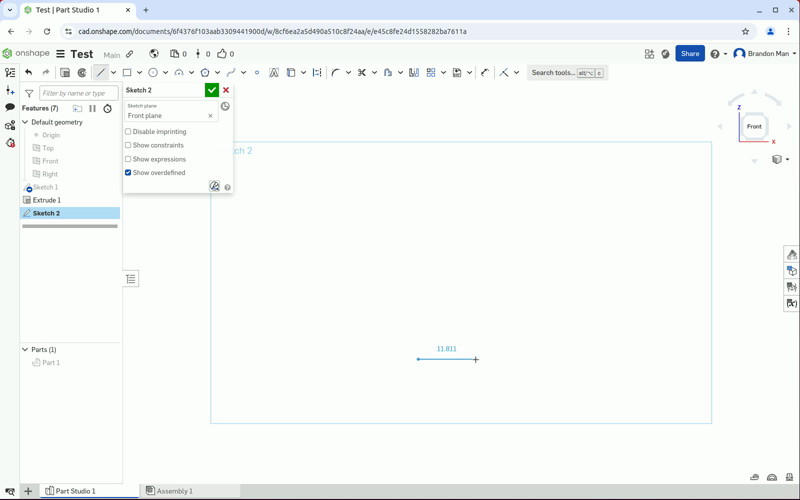
key_up(shift)
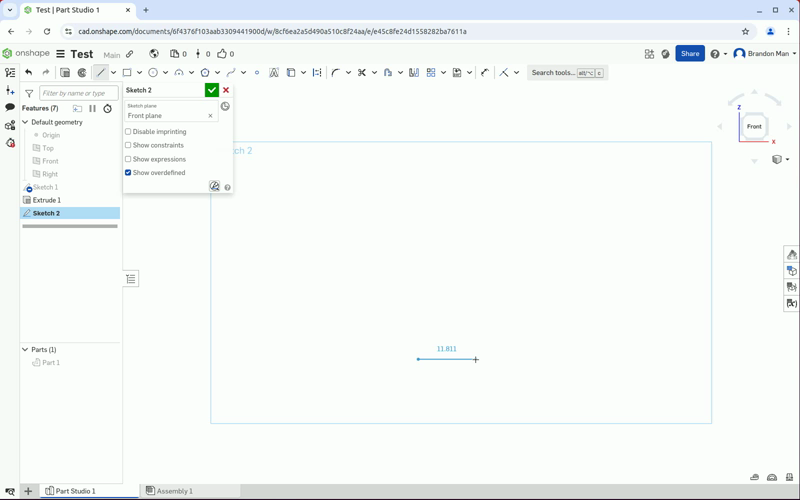
key_down(shift)
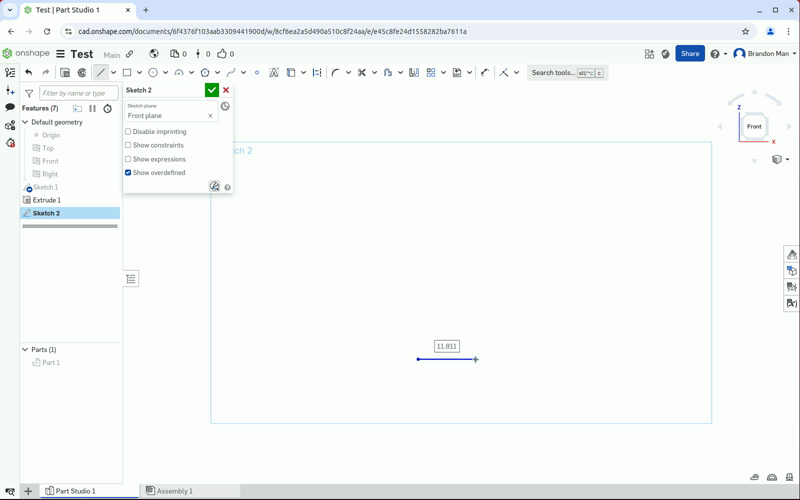
mouse_move(505, 359)
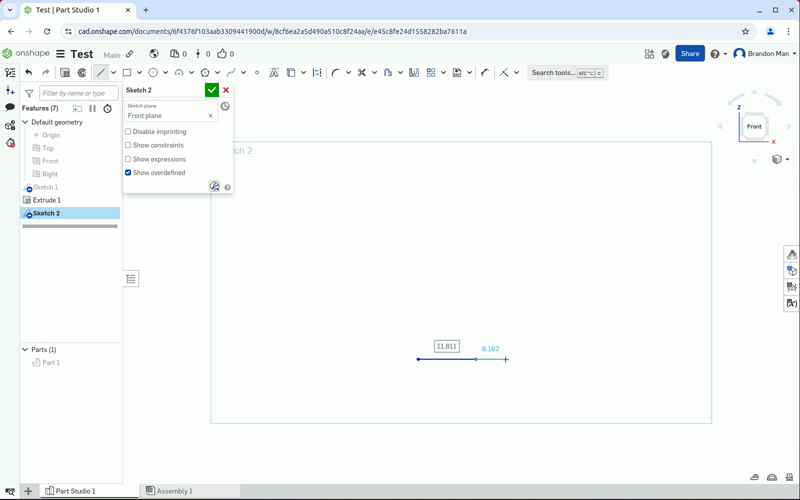
mouse_move(475, 302)
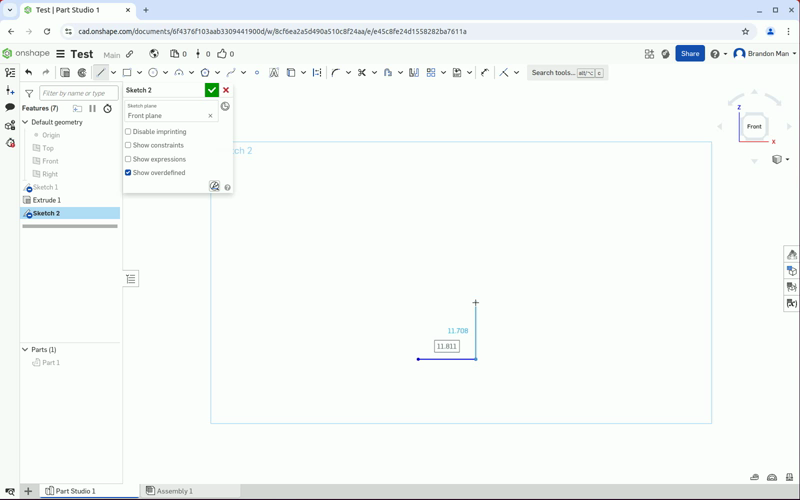
click(475, 302)
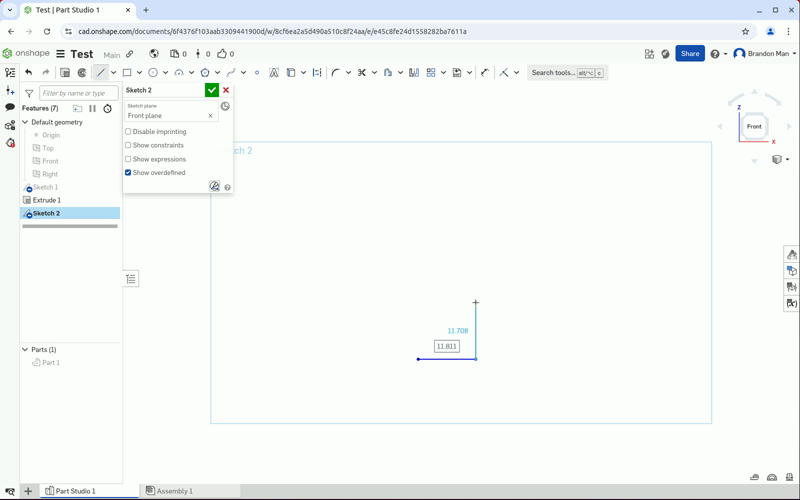
key_up(shift)
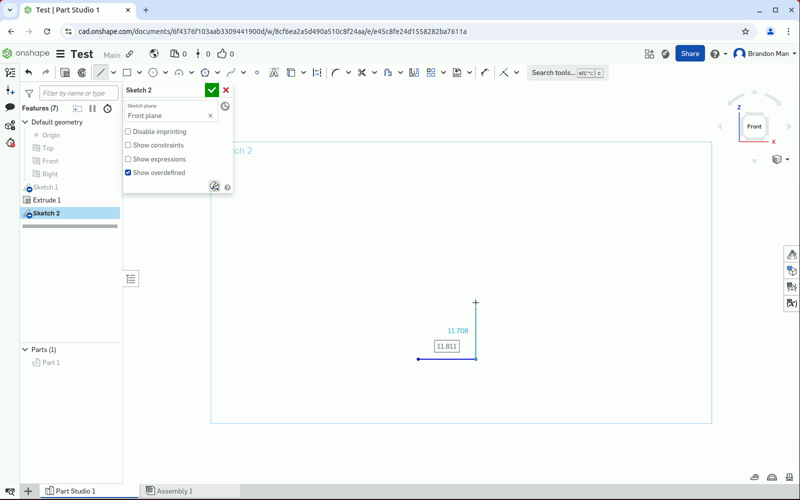
key_down(shift)
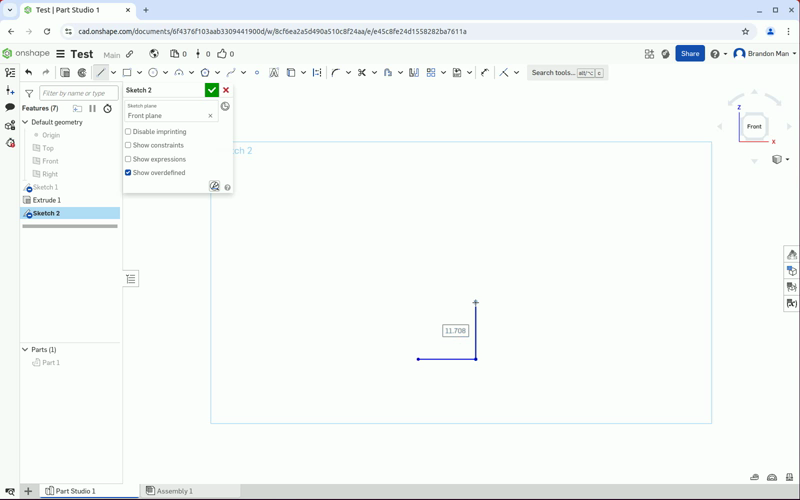
mouse_move(505, 302)
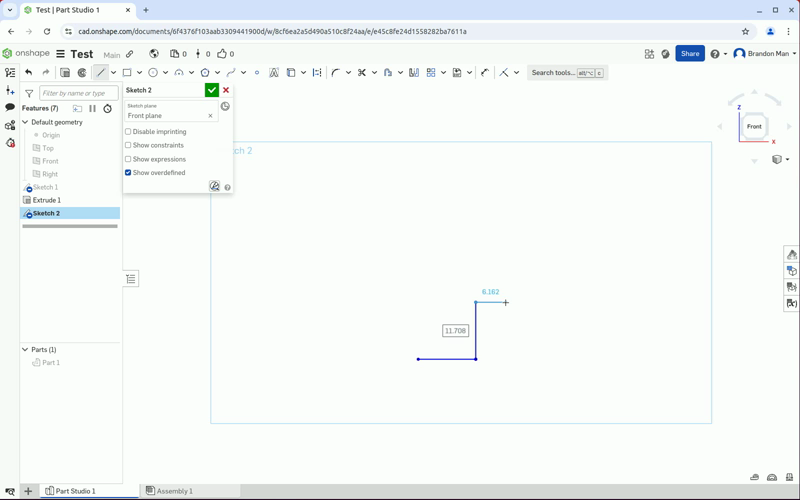
mouse_move(418, 302)
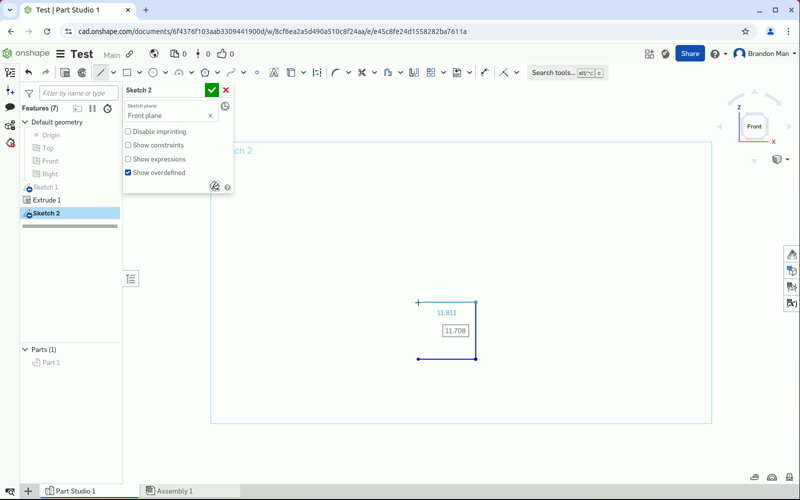
click(418, 302)
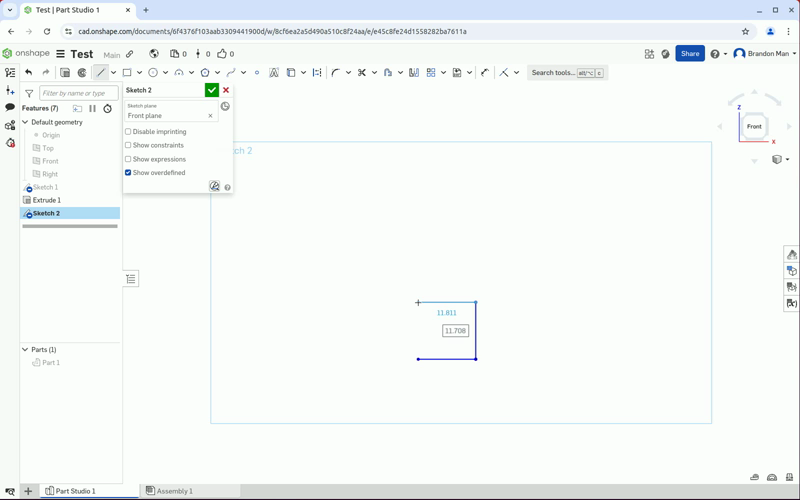
key_up(shift)
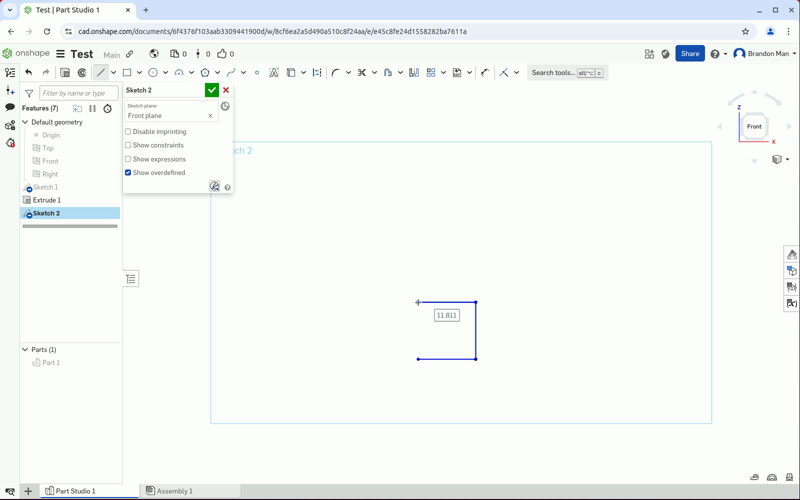
mouse_move(448, 302)
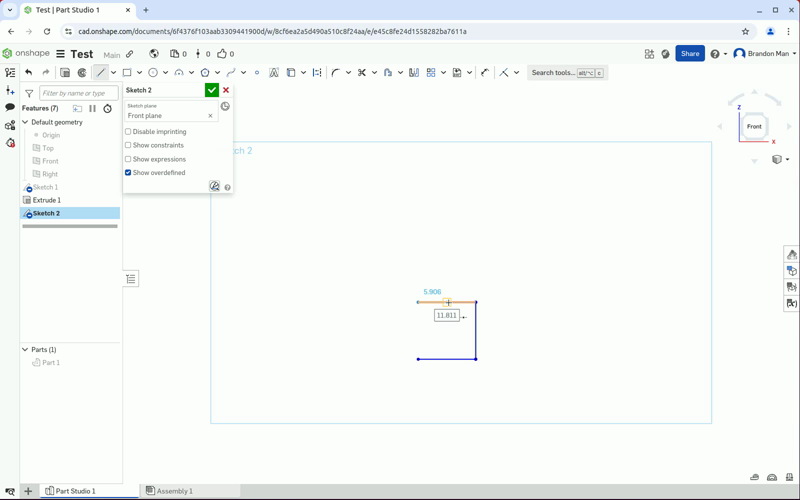
key_down(shift)
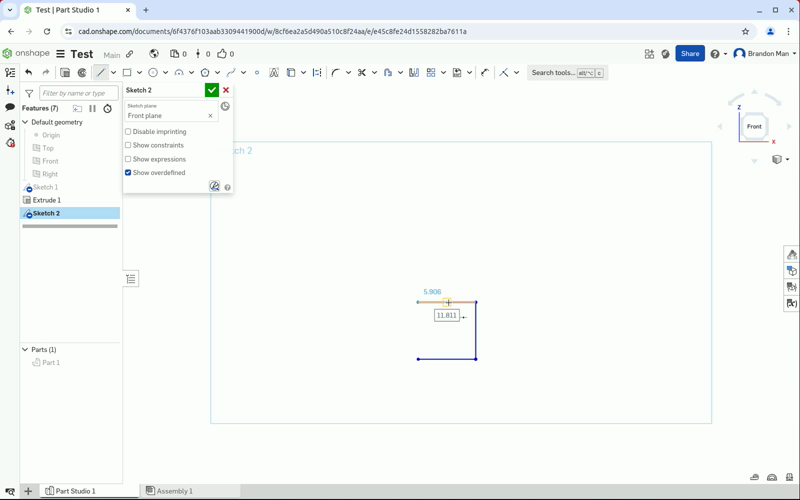
mouse_move(418, 359)
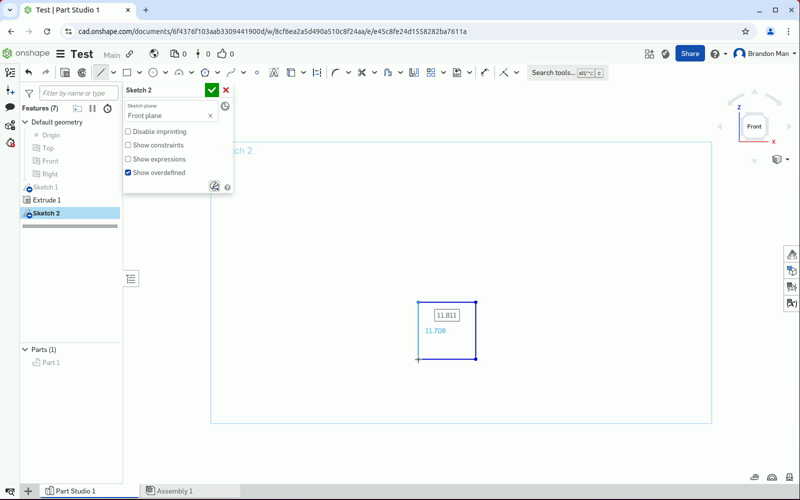
key_up(shift)
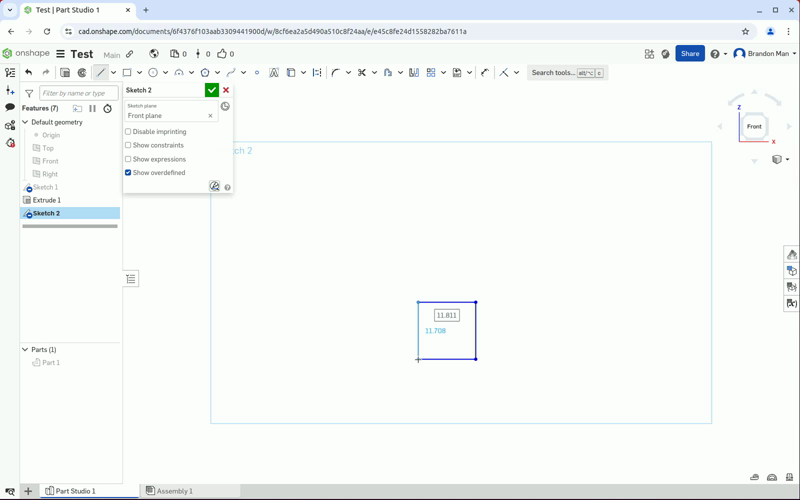
click(418, 359)
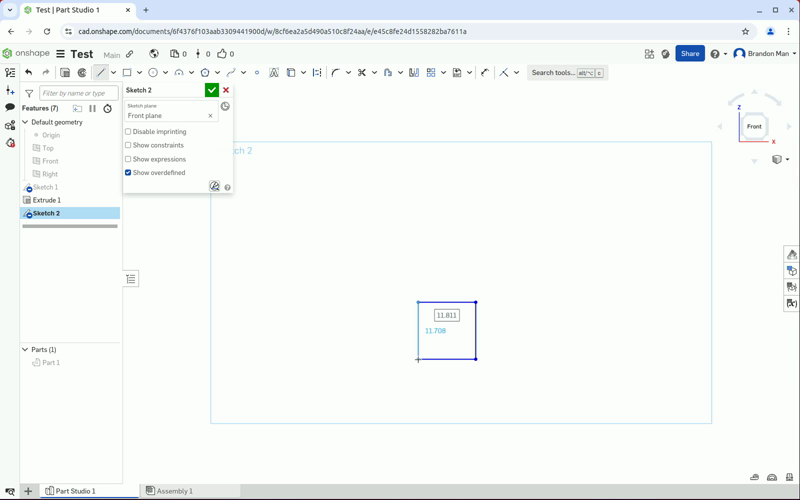
key(esc)
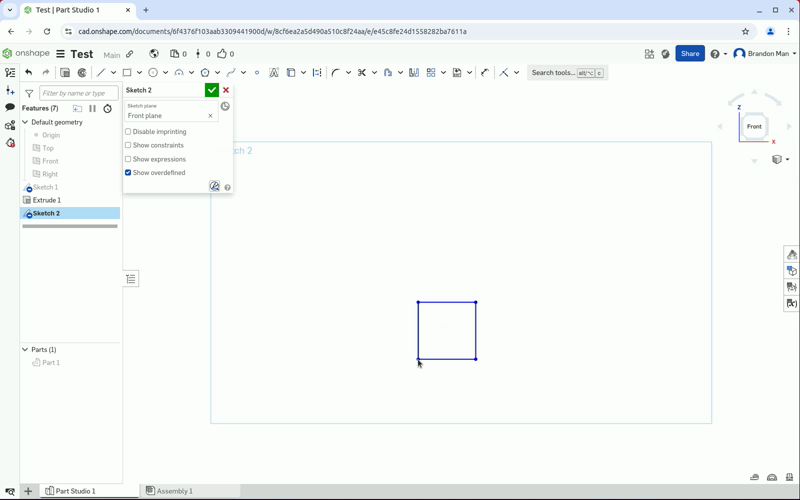
mouse_move(446, 321)
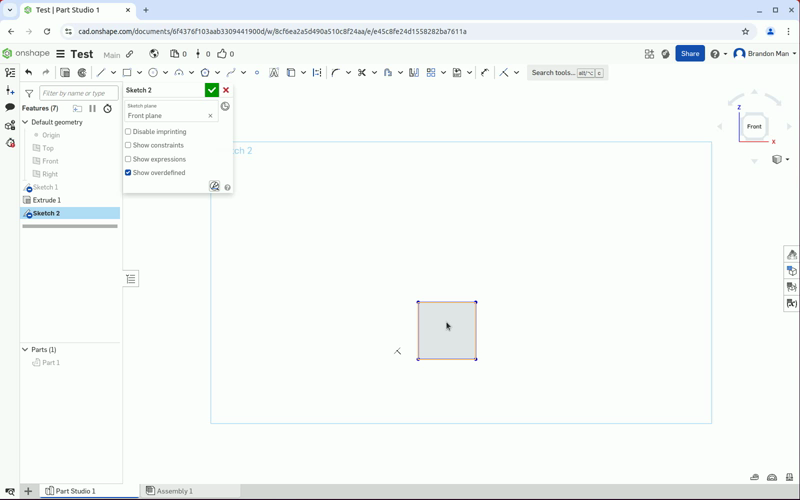
click(446, 321)
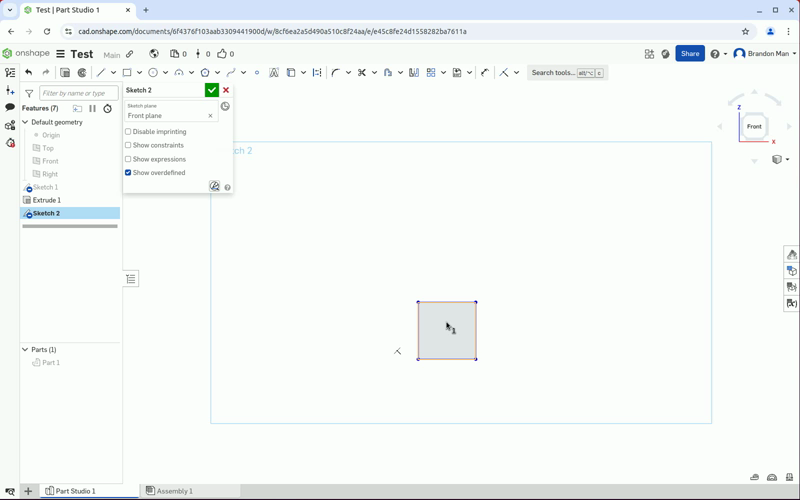
mouse_move(73, 352)
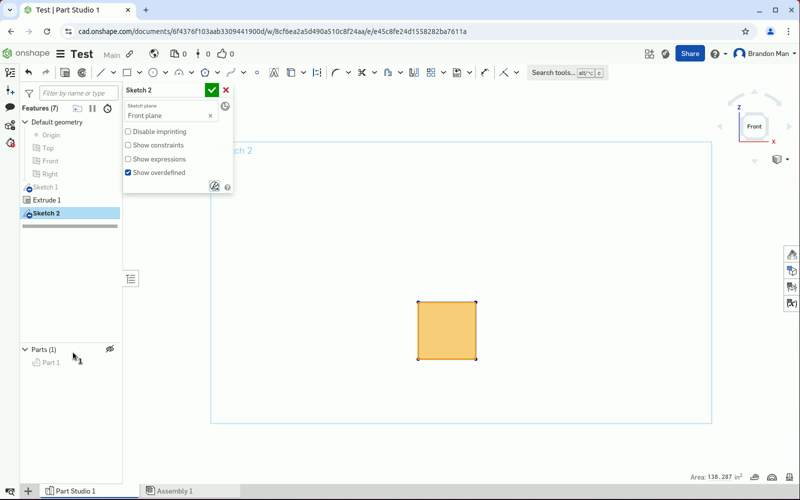
key(shift+y)
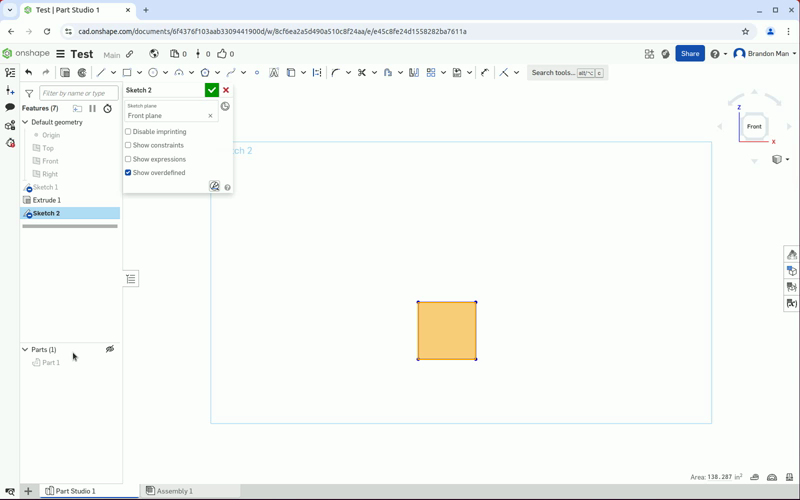
key(shift+e)
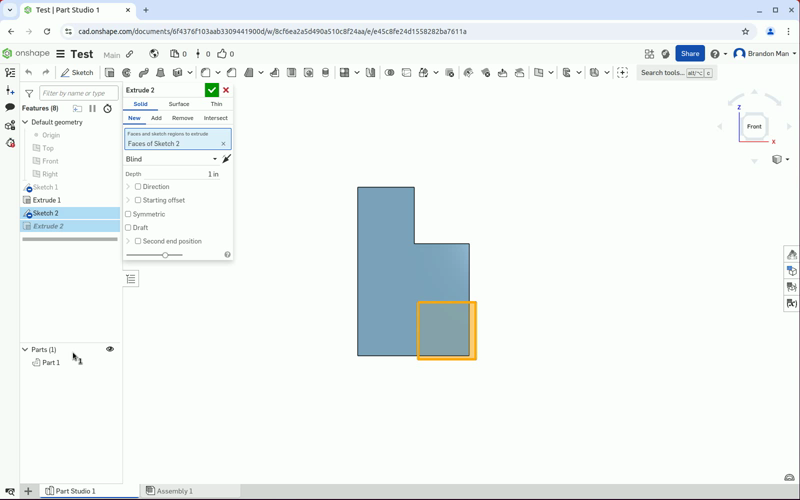
mouse_move(143, 106)
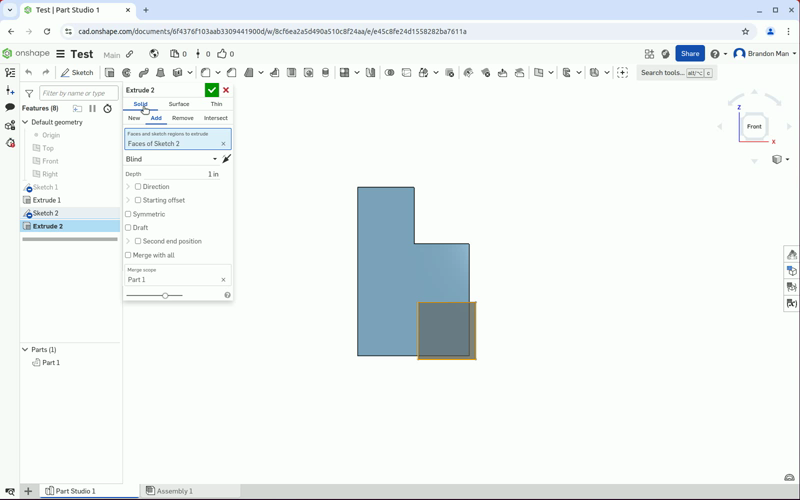
click(143, 106)
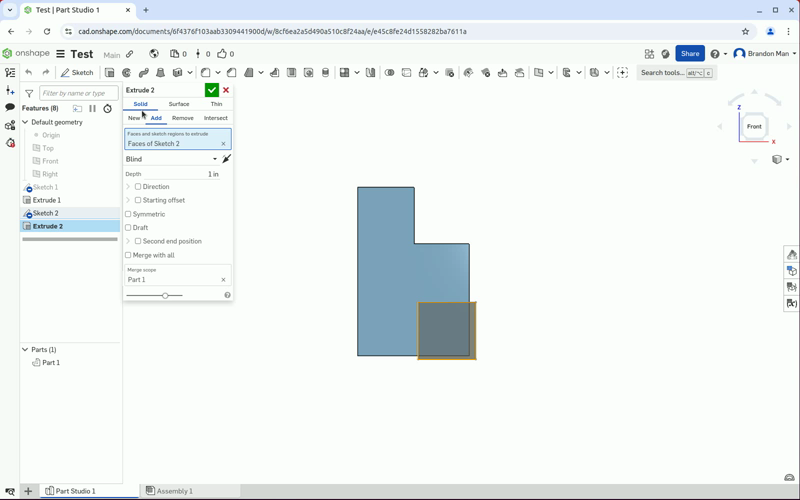
mouse_move(137, 120)
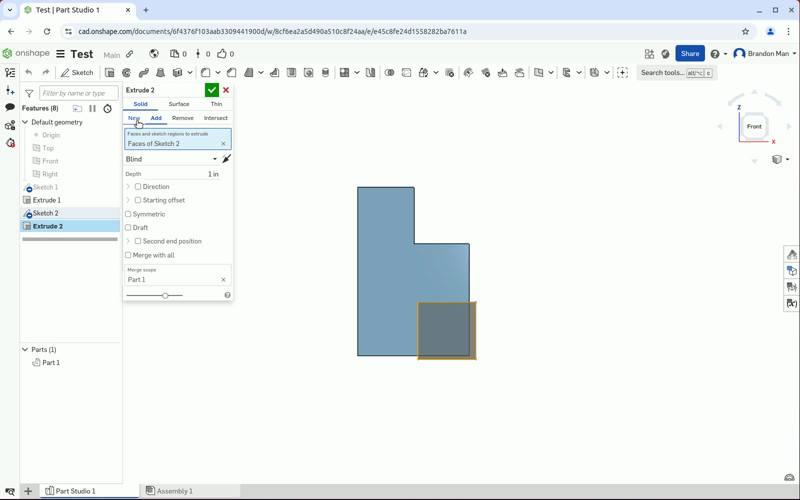
click(137, 120)
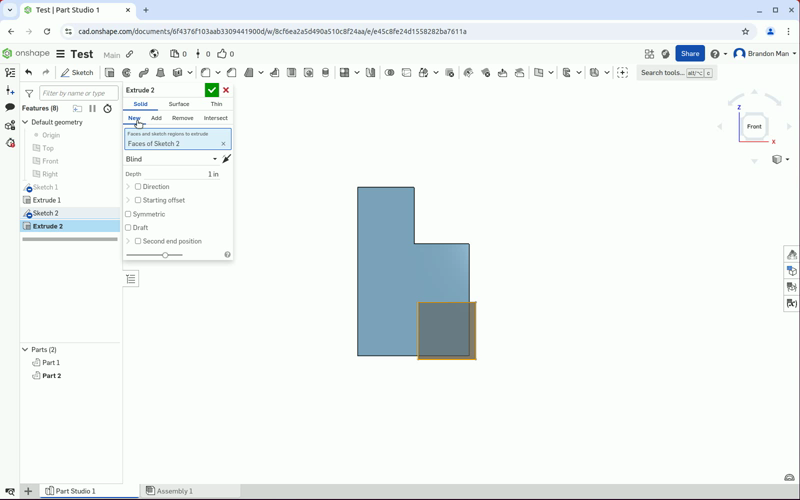
key(tab, 4)
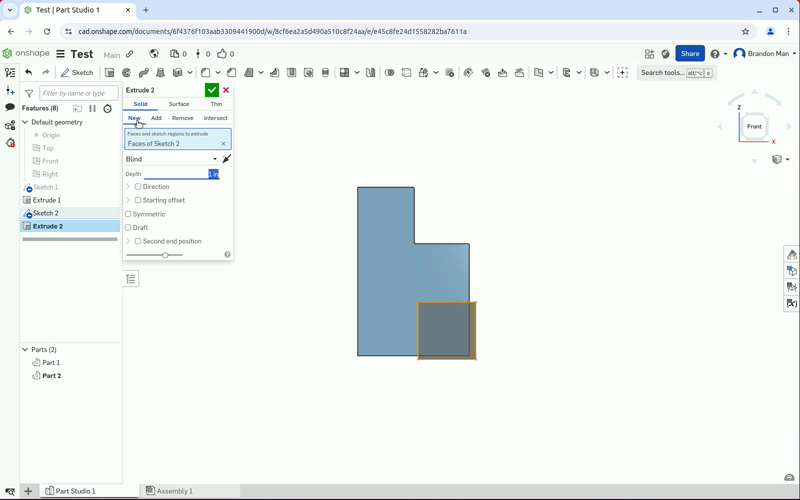
text(23.108)
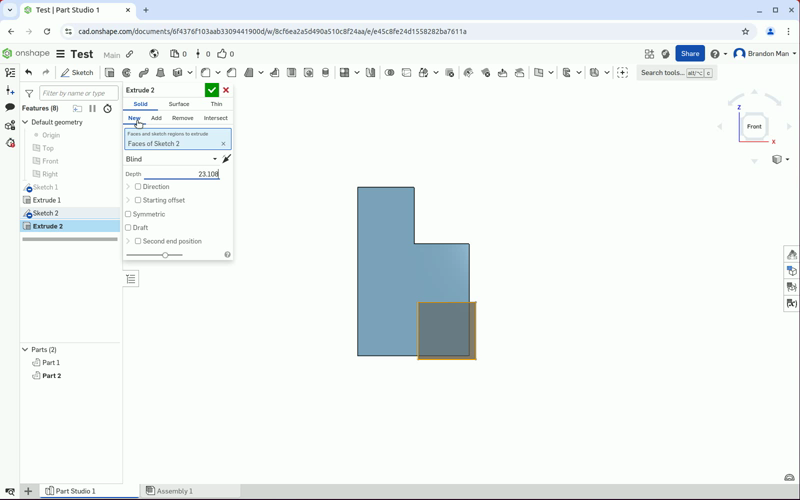
key(enter)
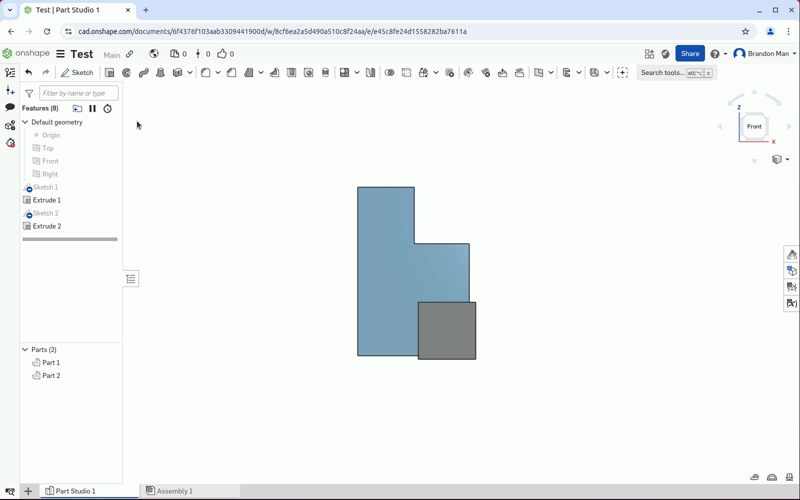
key(shift+h)
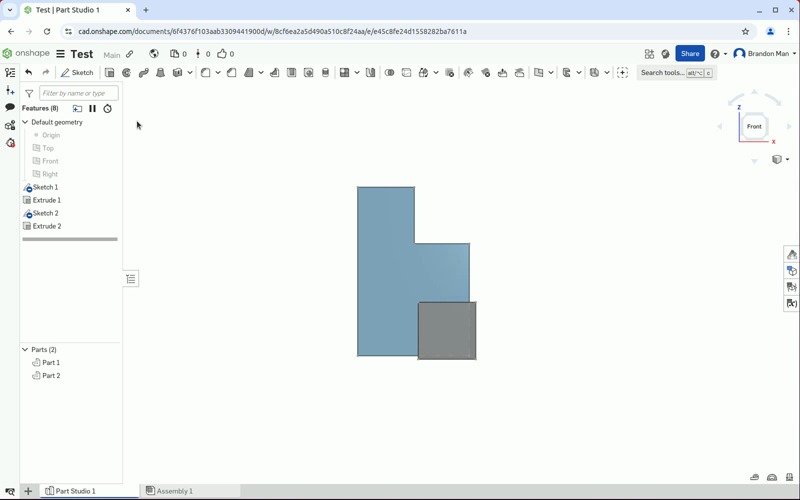
key(shift+h)
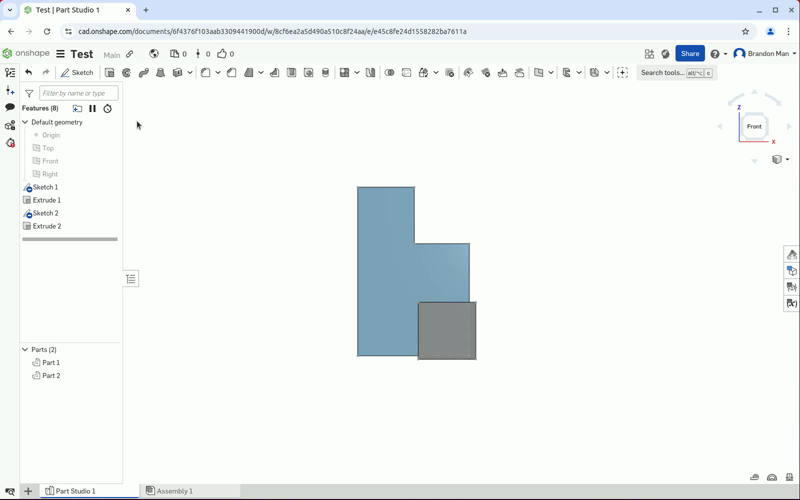
key(shift+7)
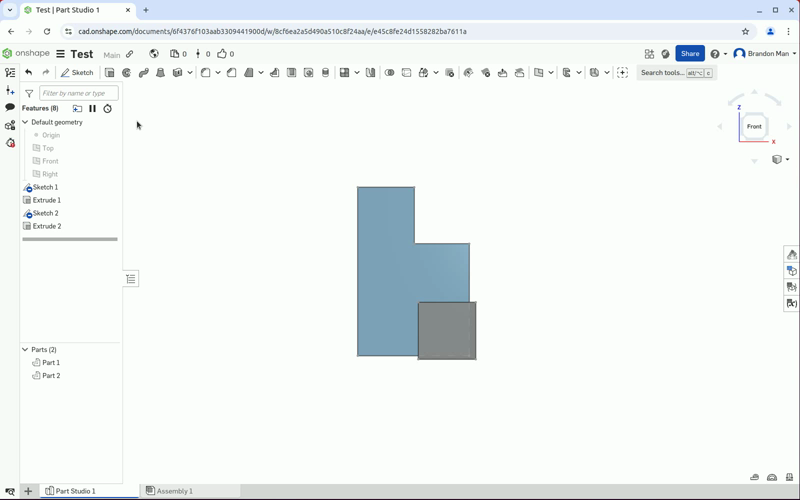
key(left, 2)
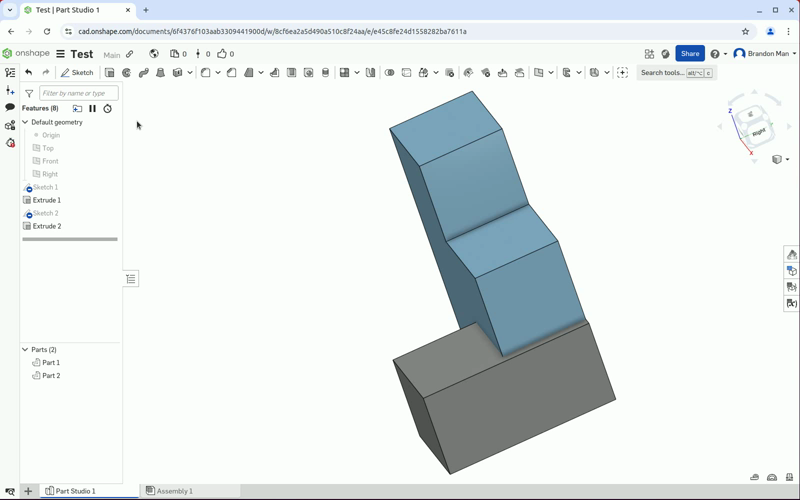
key(down, 2)
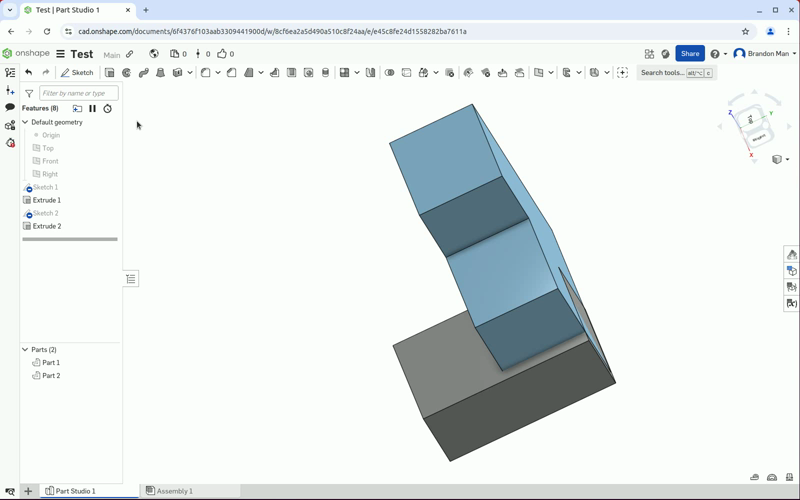
key(up, 2)
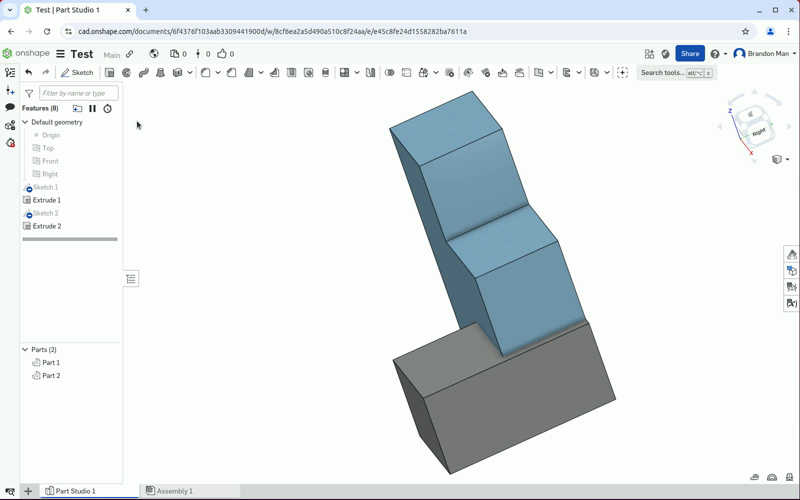
key(right, 2)
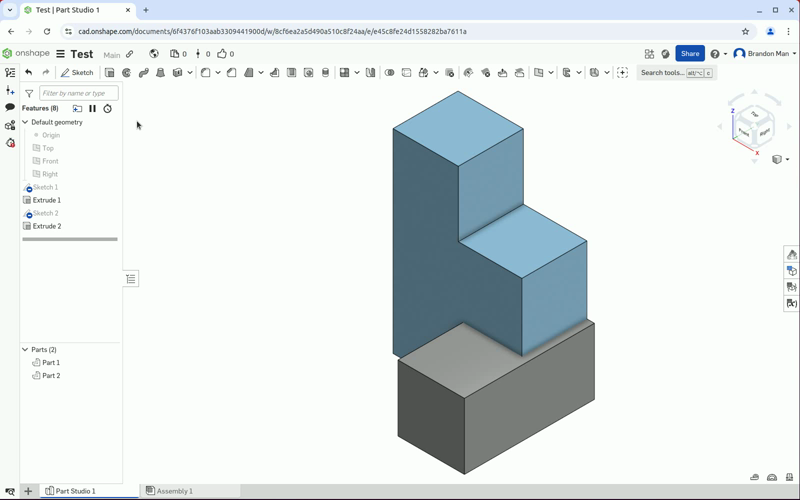
mouse_move(73, 189)
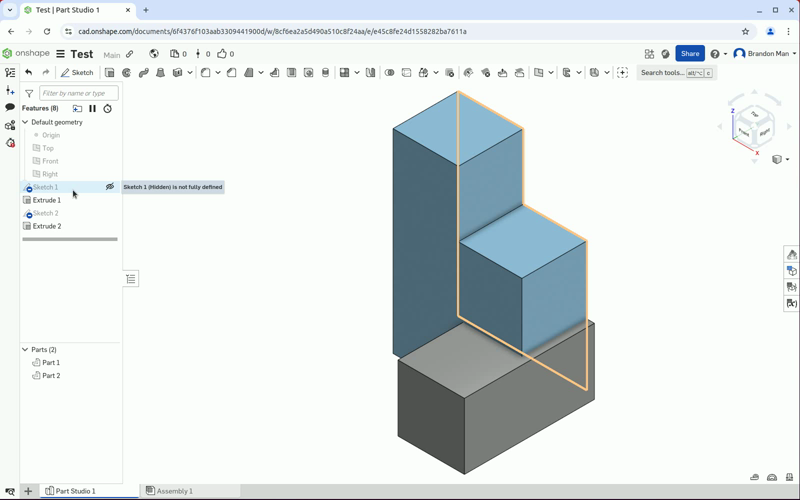
click(73, 189)